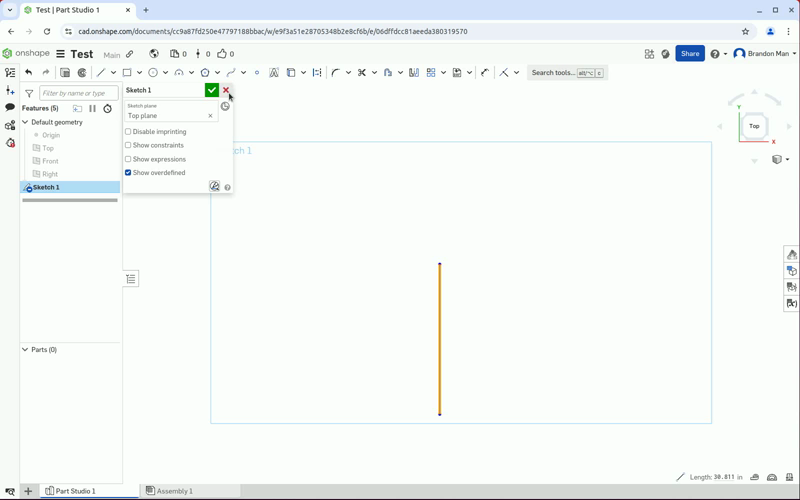
key(shift+h)
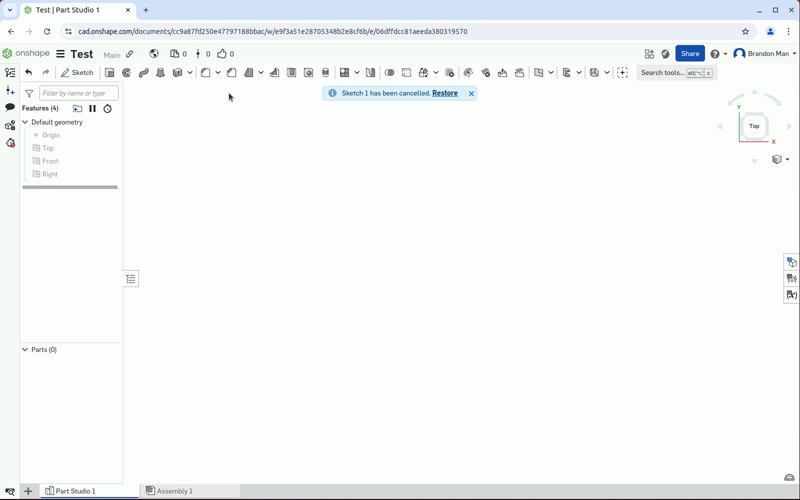
mouse_move(73, 352)
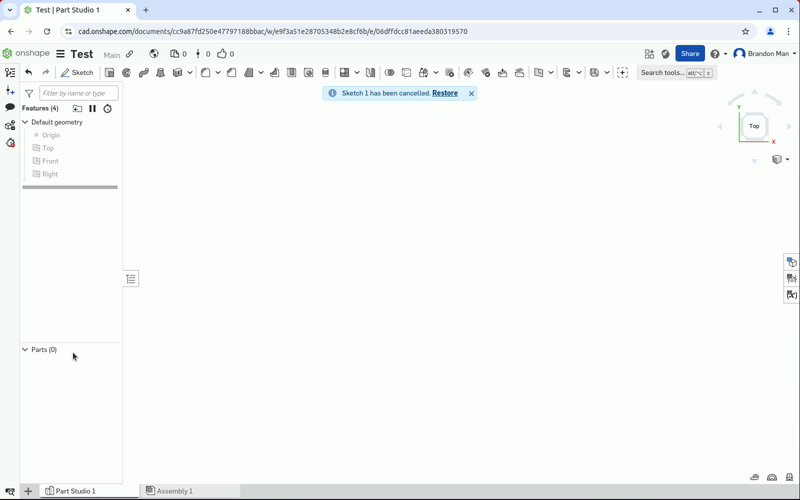
key(y)
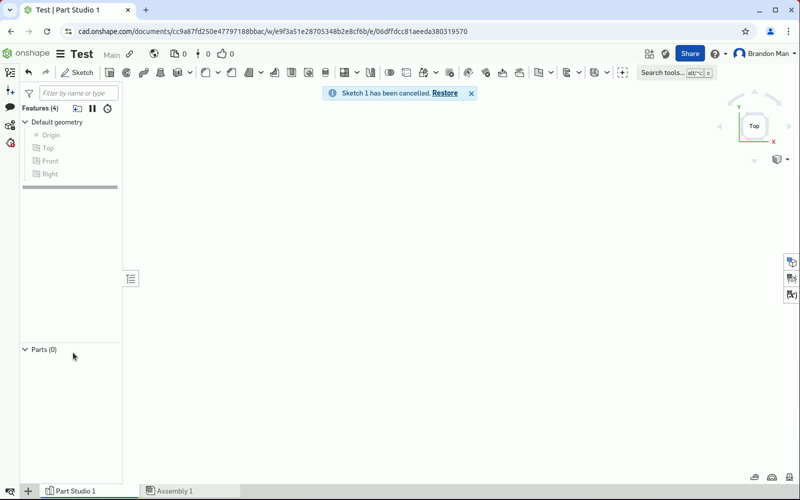
key(shift+p)
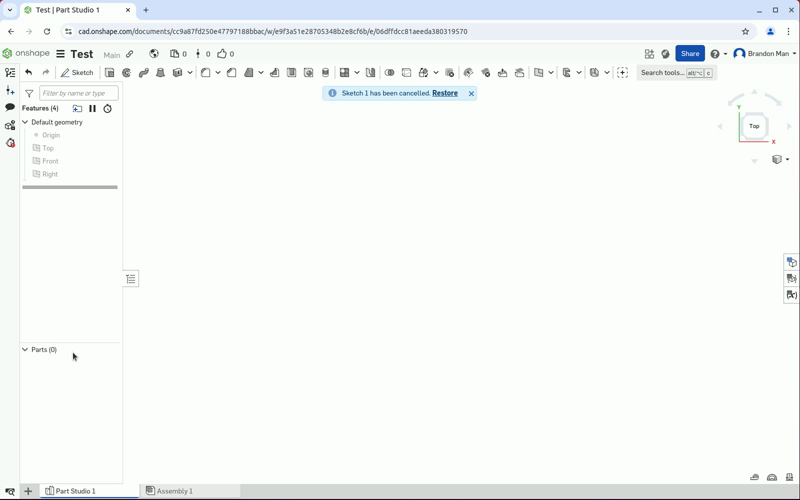
key(space)
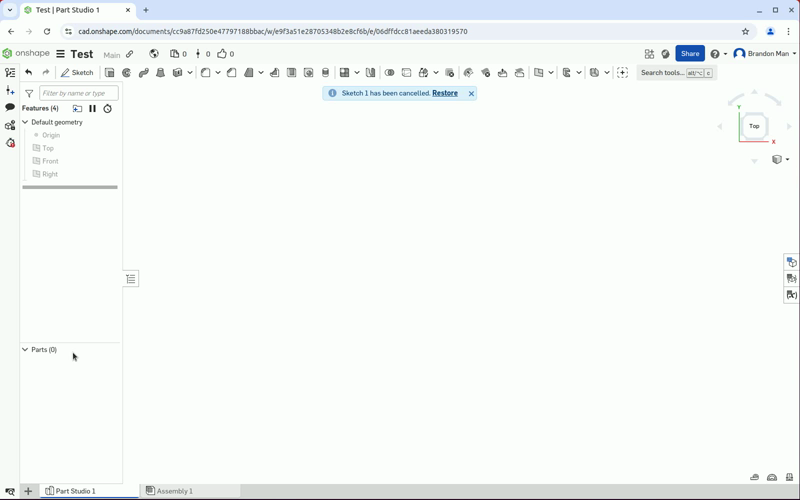
key_down(shift)
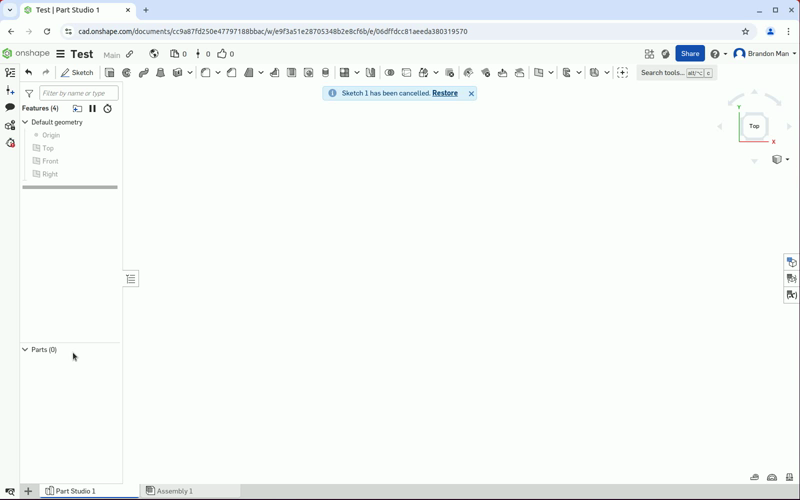
key(up)
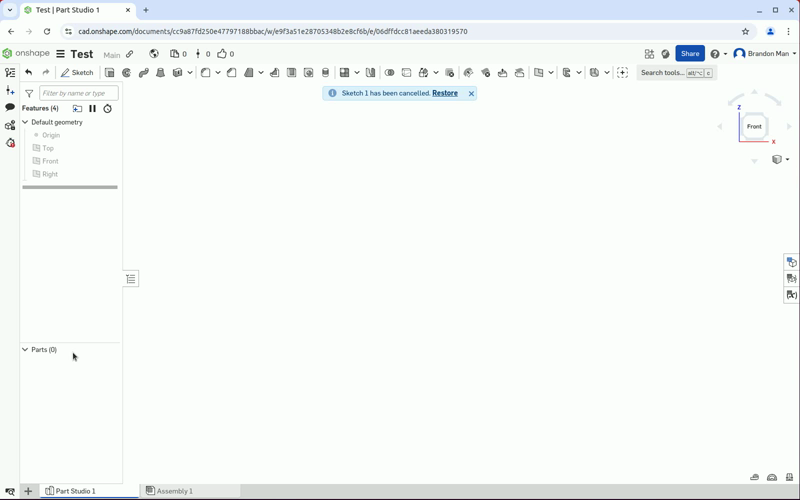
key_up(shift)
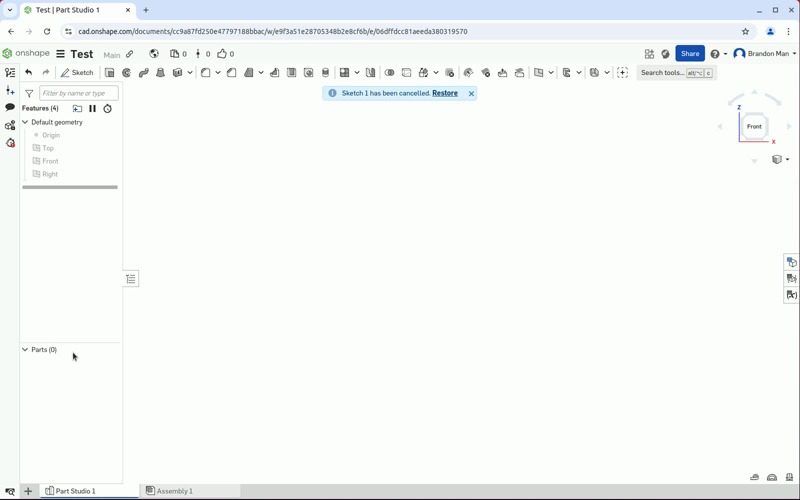
mouse_move(73, 352)
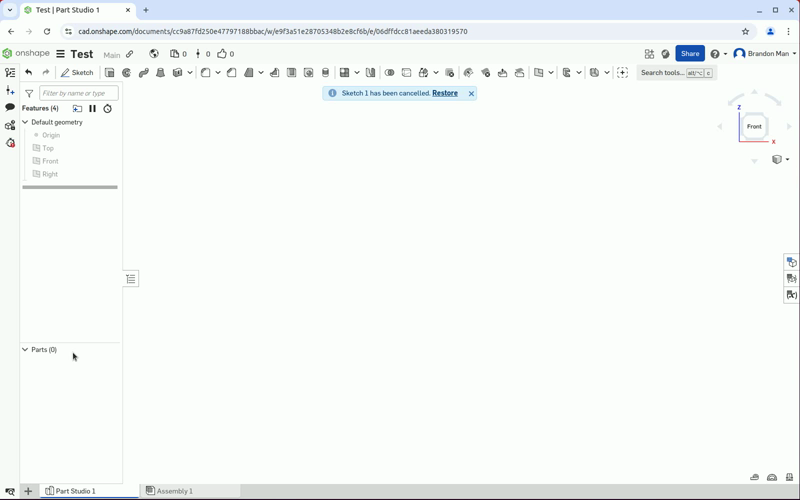
key(shift+y)
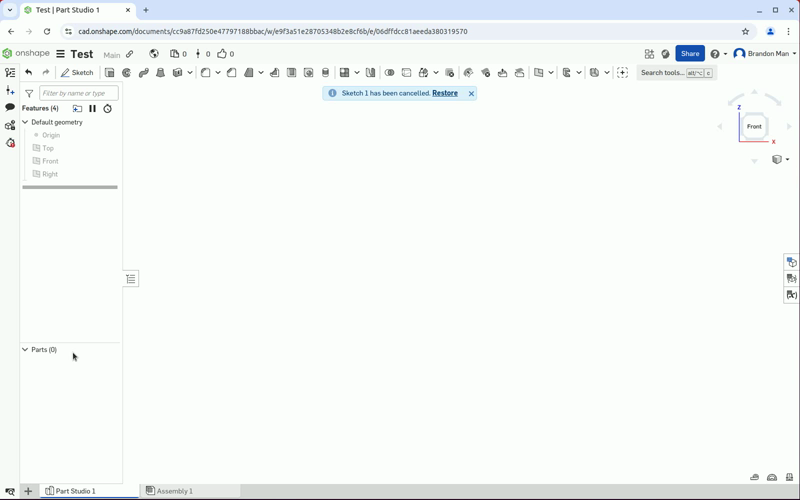
key(shift+s)
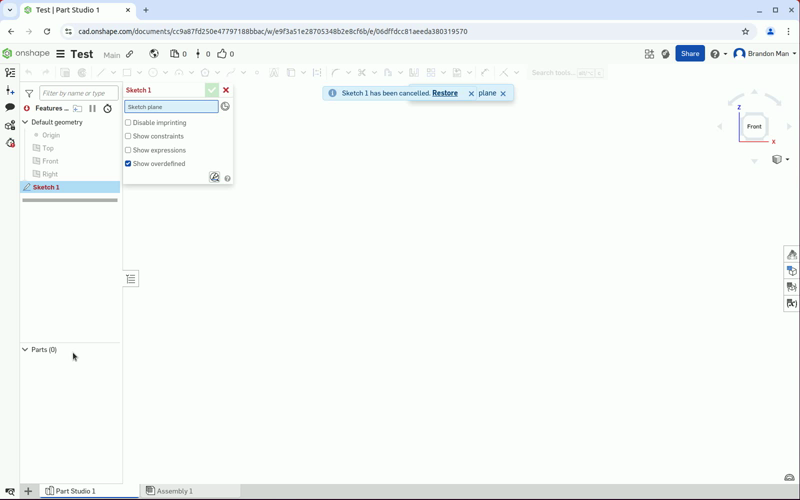
mouse_move(73, 163)
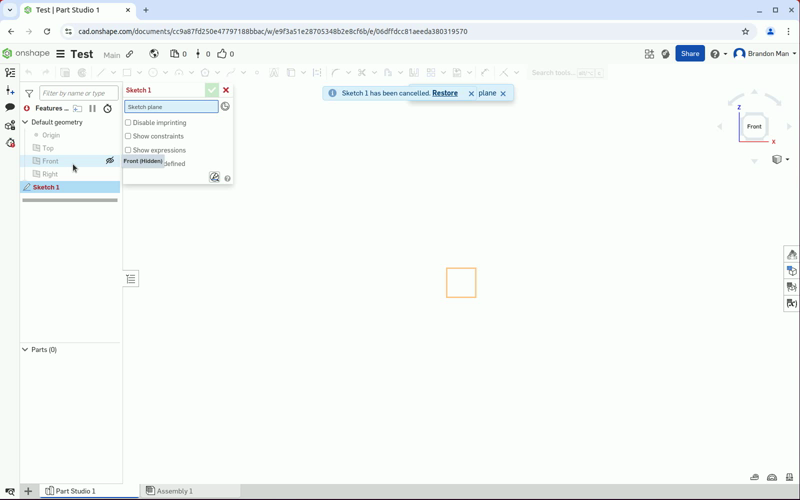
click(73, 163)
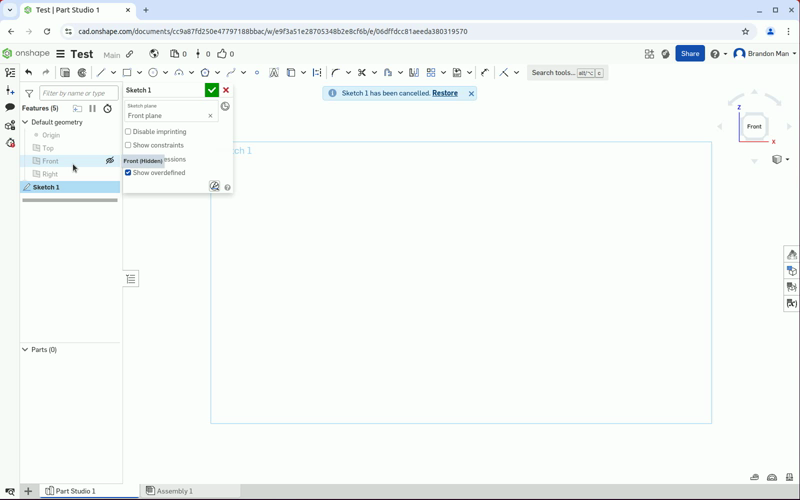
mouse_move(73, 352)
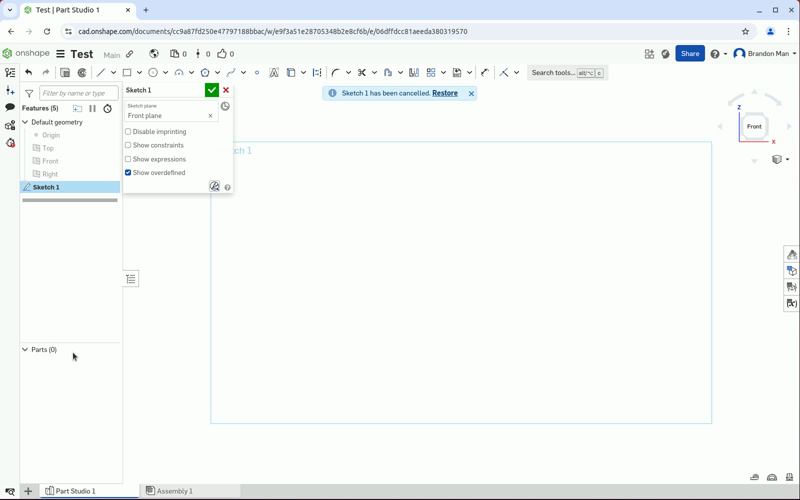
key(y)
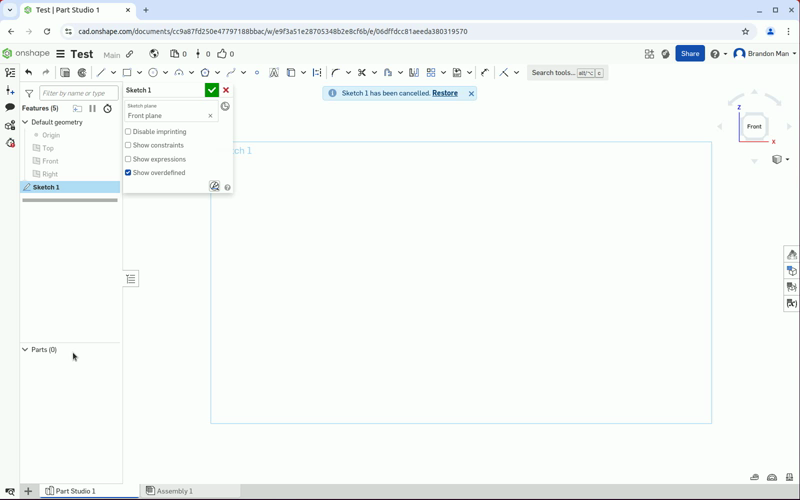
key(l)
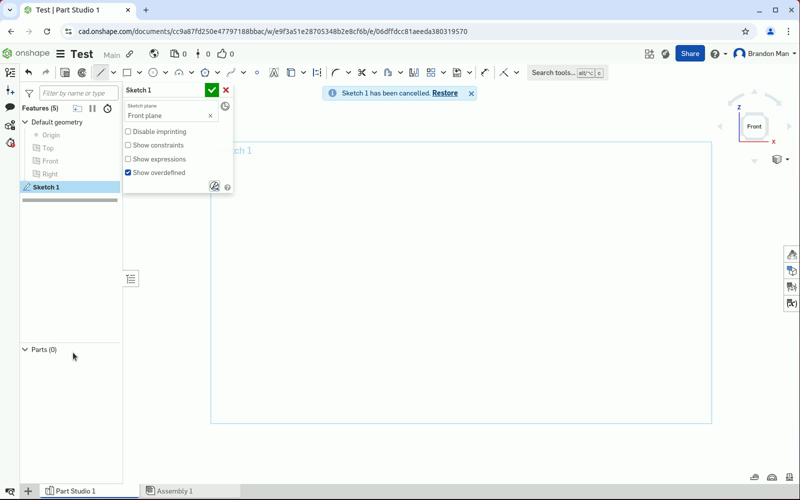
key_down(shift)
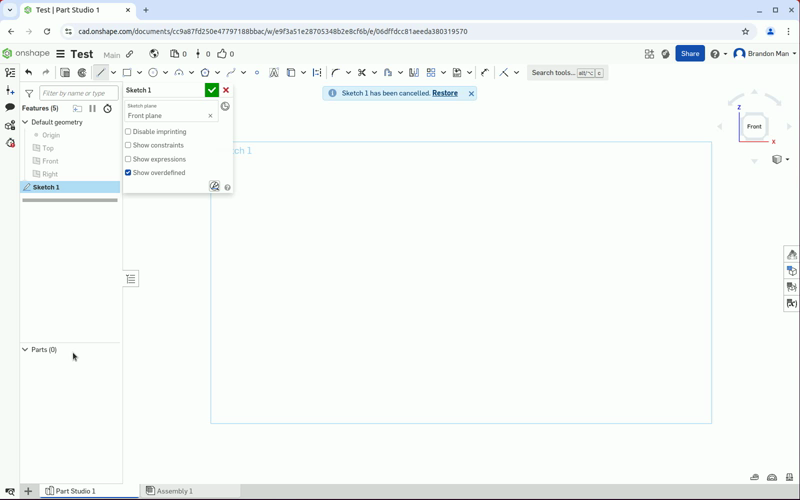
mouse_move(386, 342)
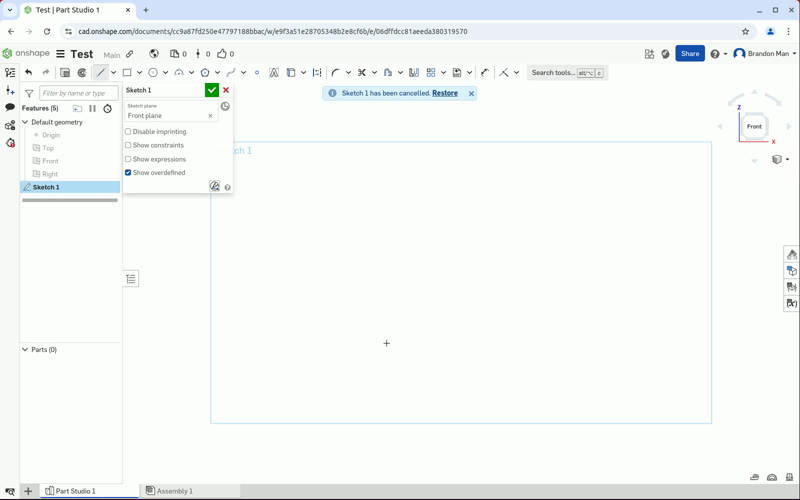
click(386, 342)
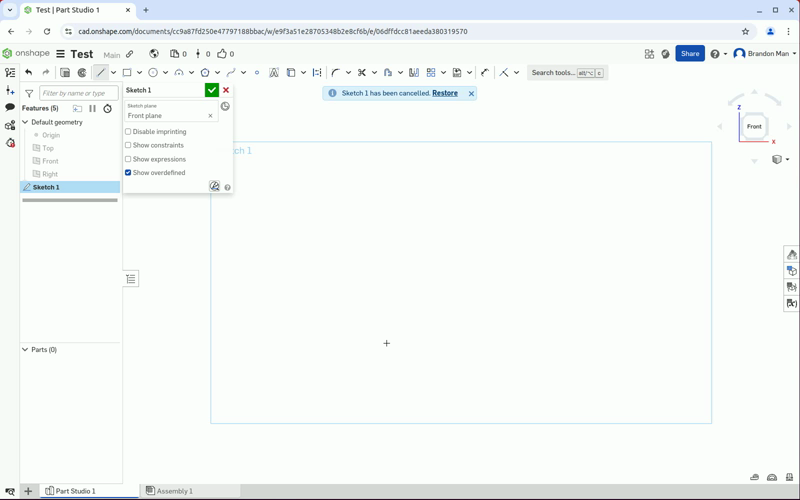
key_up(shift)
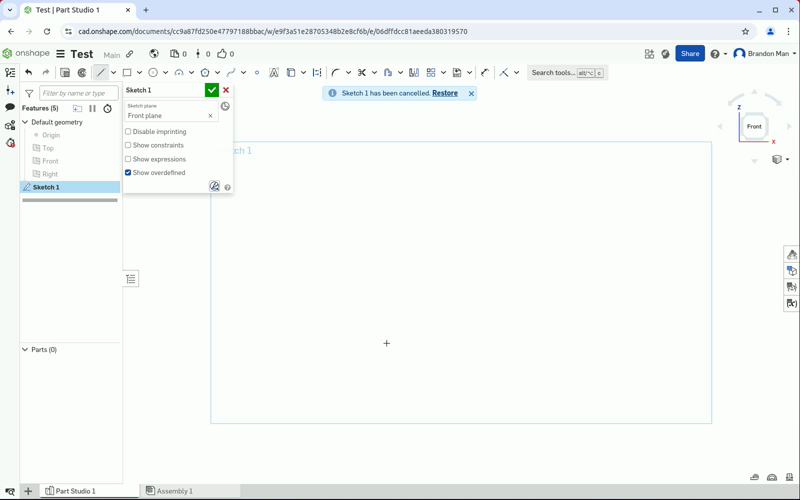
key_down(shift)
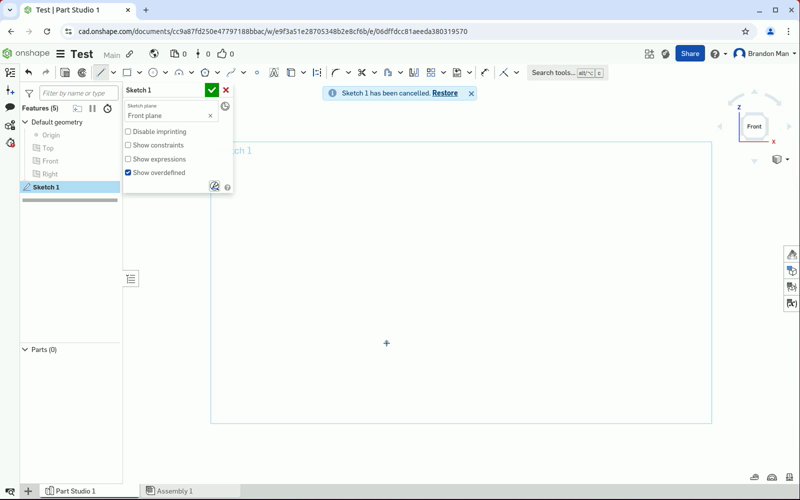
mouse_move(534, 342)
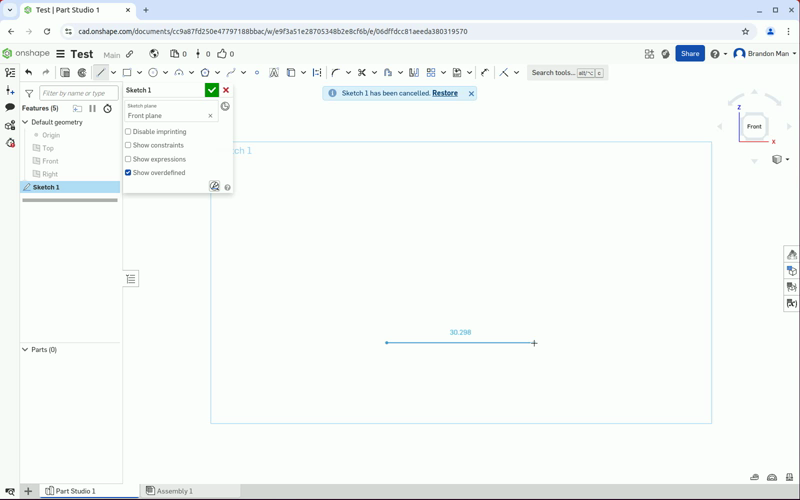
click(534, 342)
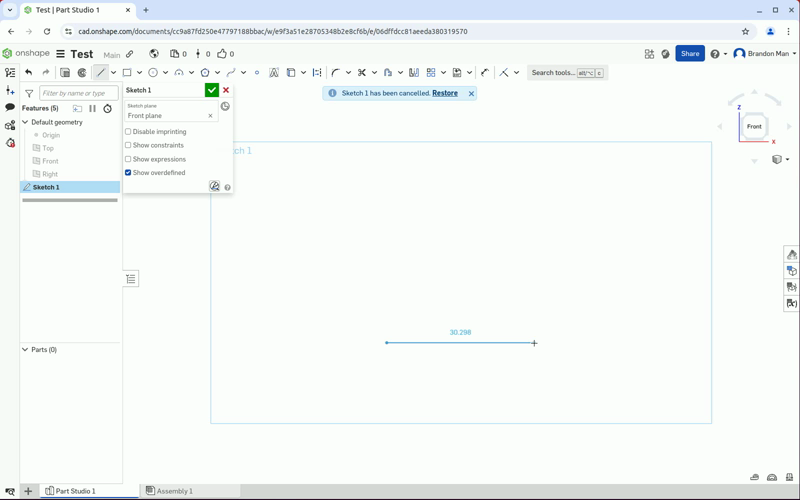
key_up(shift)
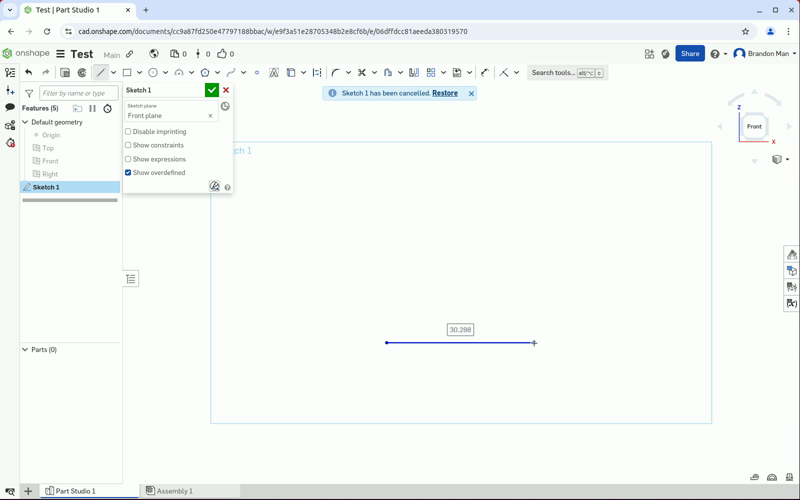
key_down(shift)
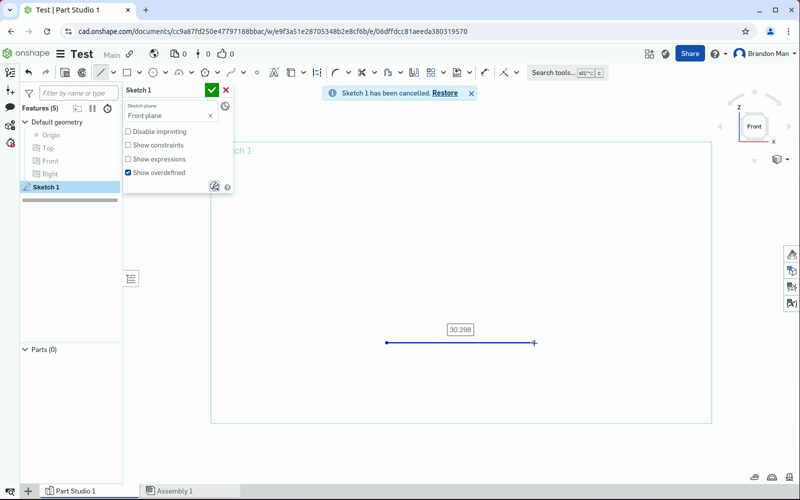
mouse_move(534, 224)
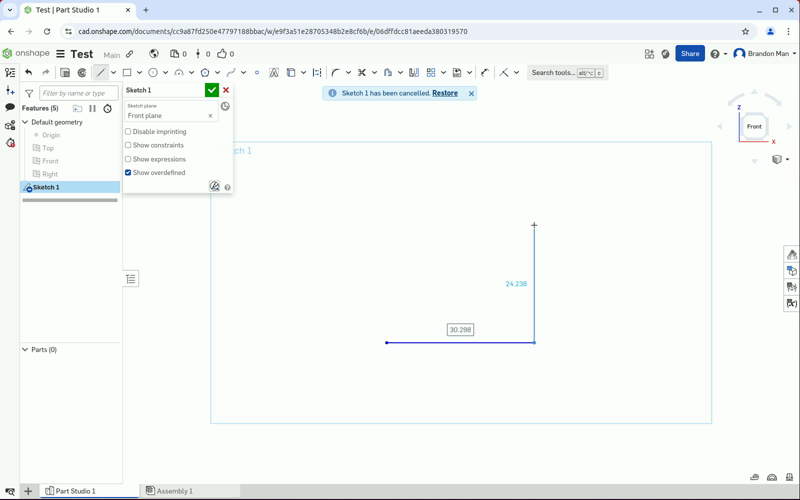
click(534, 224)
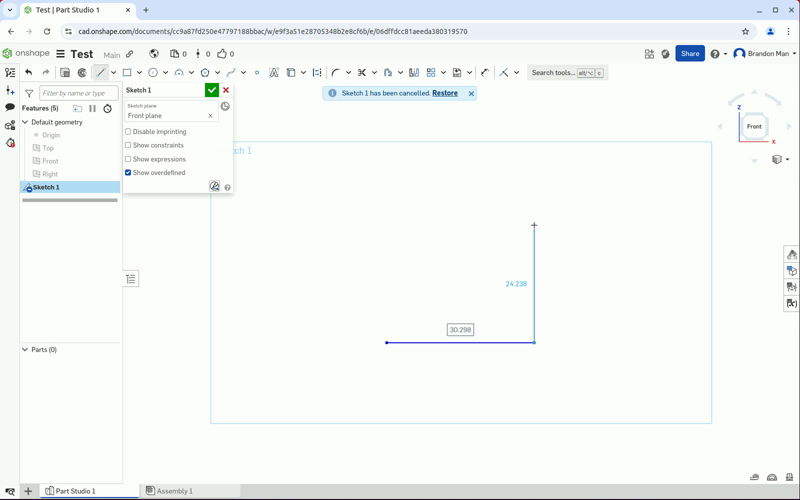
key_up(shift)
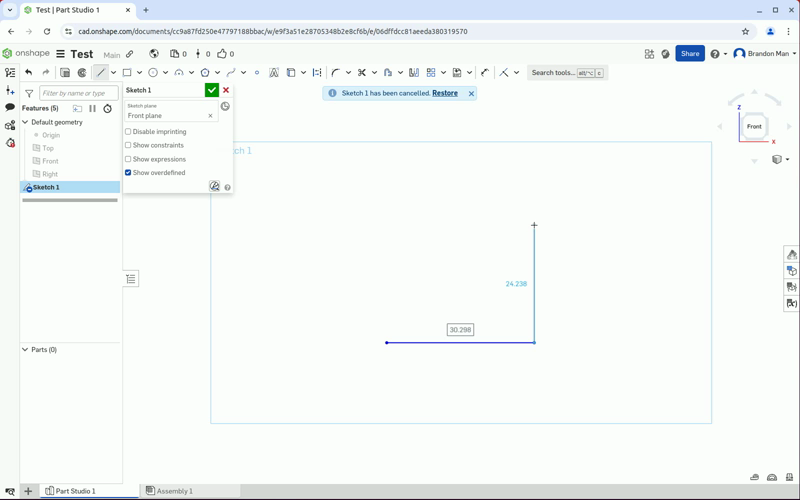
key_down(shift)
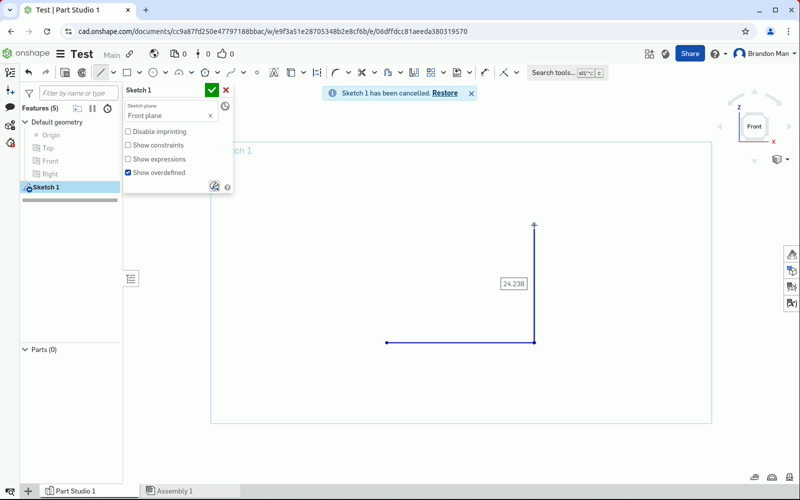
mouse_move(386, 224)
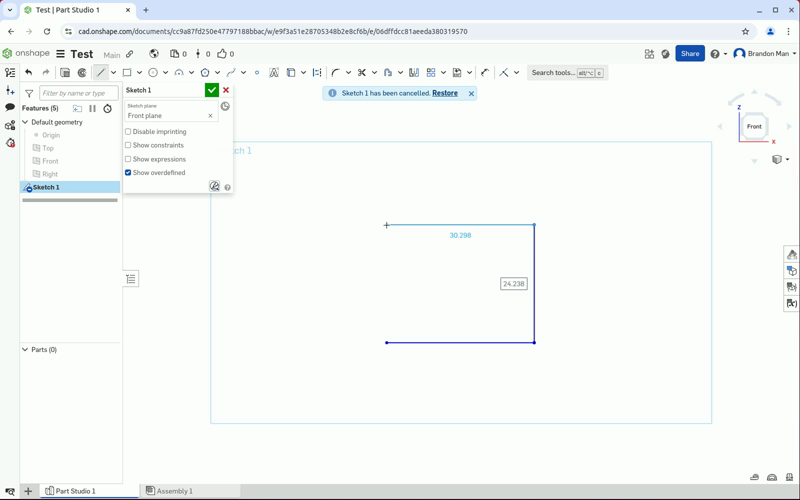
click(386, 224)
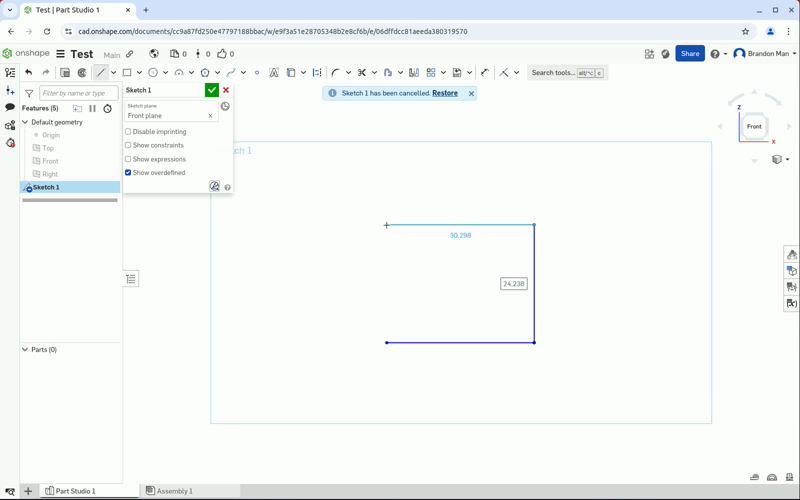
key_up(shift)
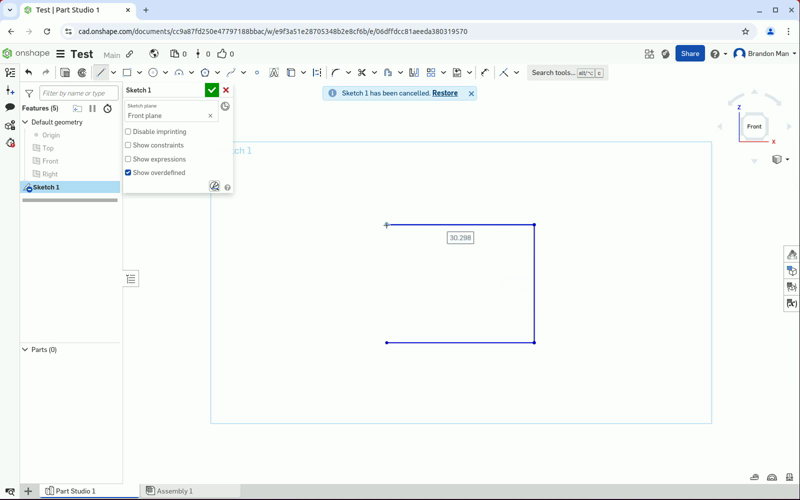
key_down(shift)
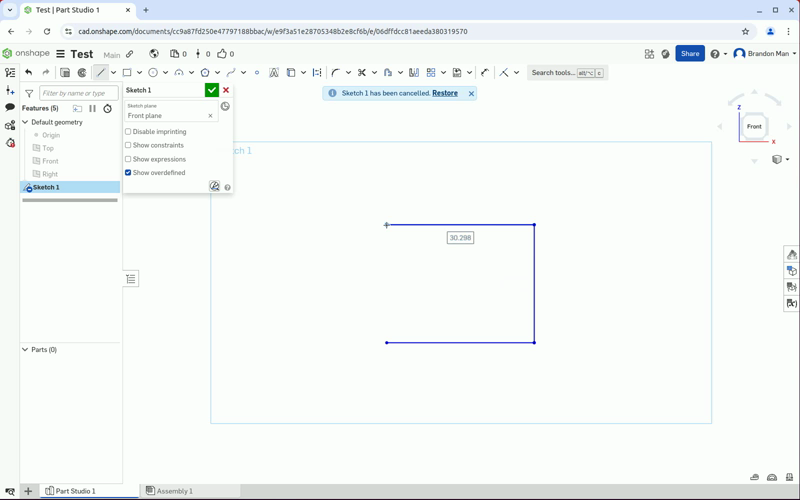
mouse_move(386, 342)
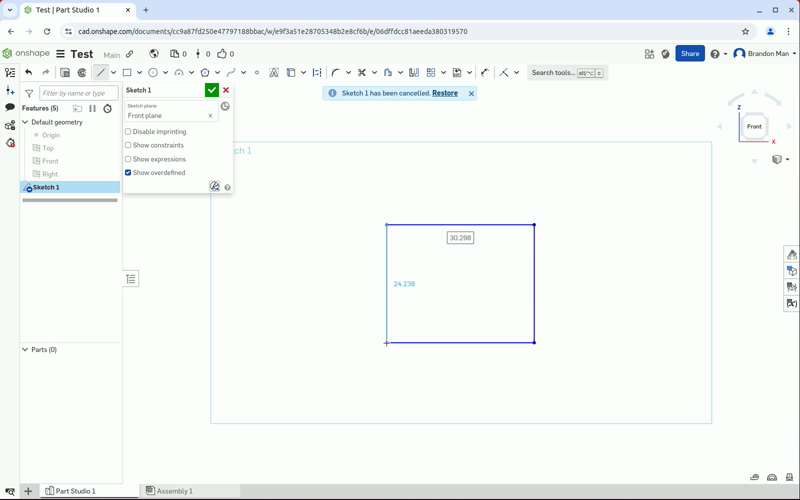
key_up(shift)
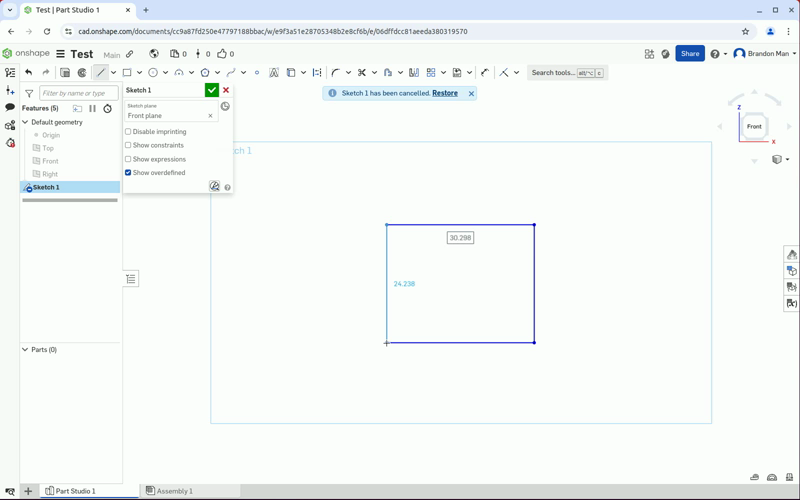
click(386, 342)
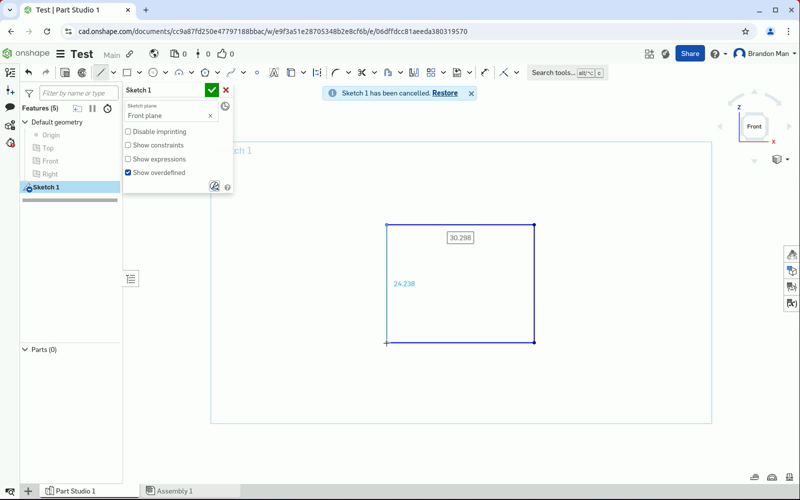
key(esc)
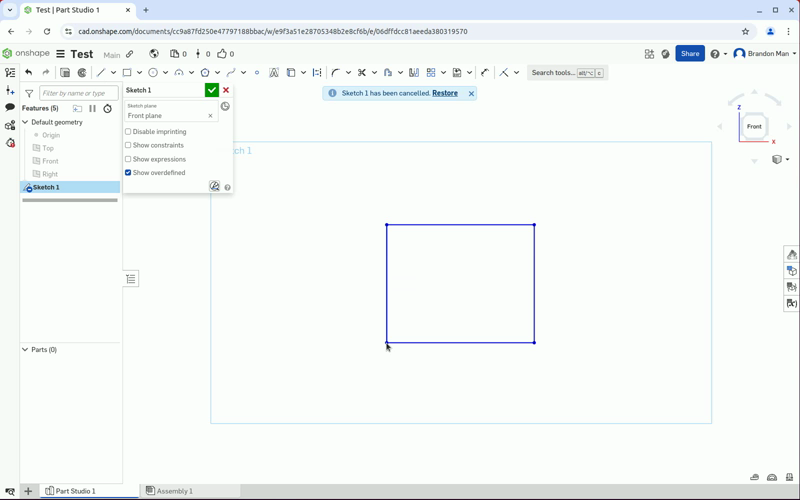
mouse_move(518, 265)
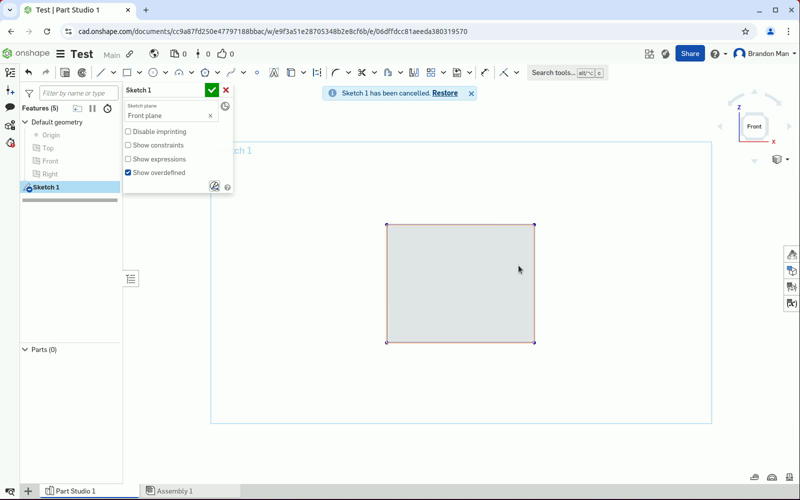
click(518, 265)
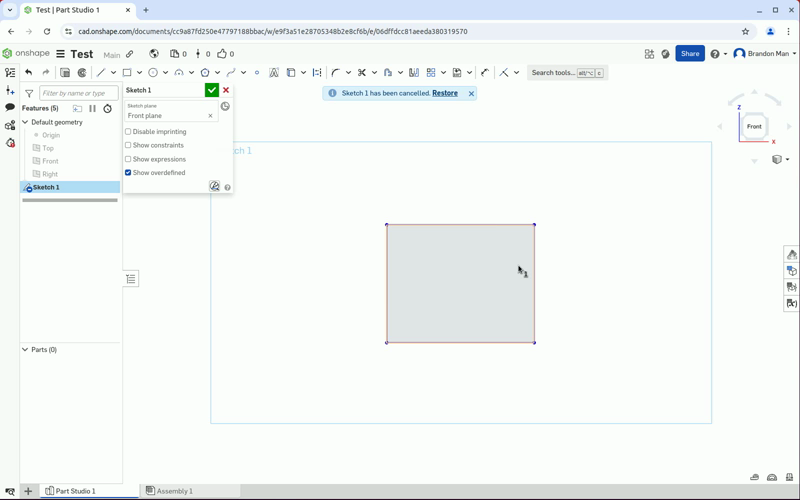
mouse_move(73, 352)
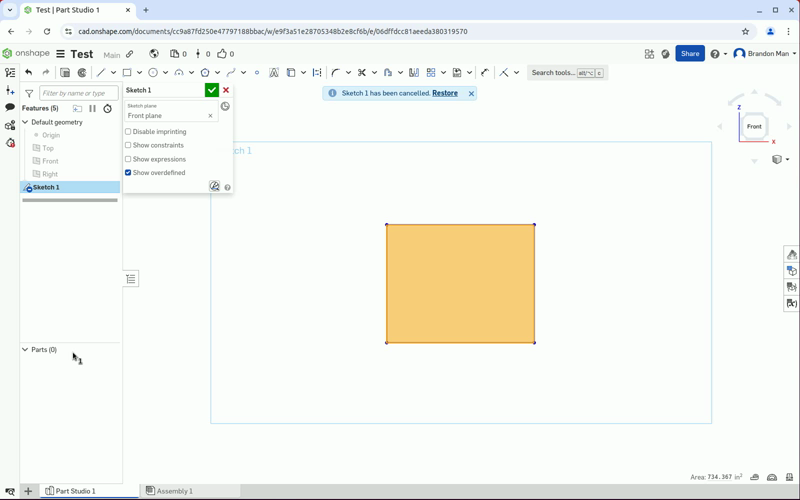
key(shift+y)
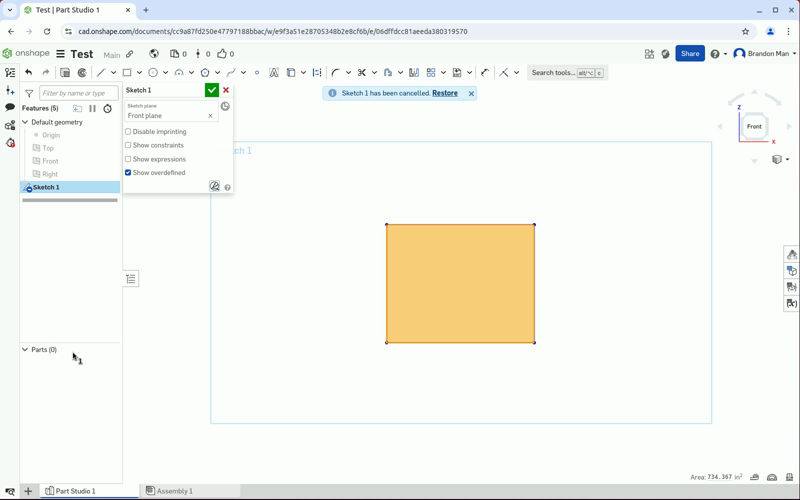
key(shift+e)
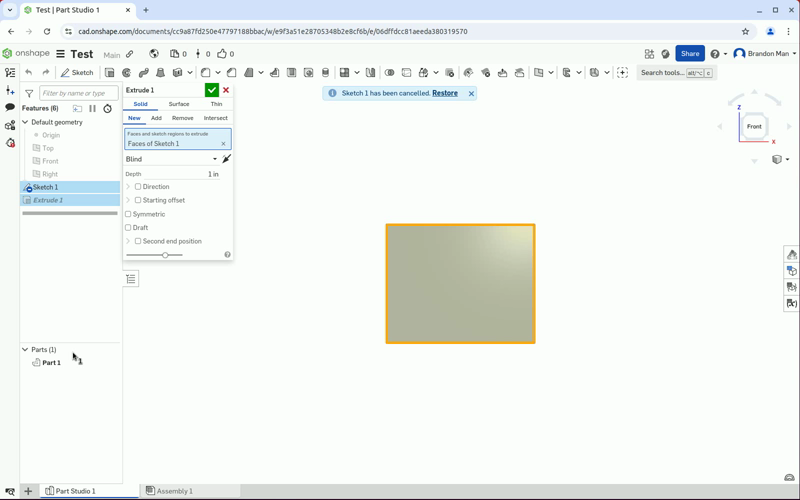
mouse_move(143, 106)
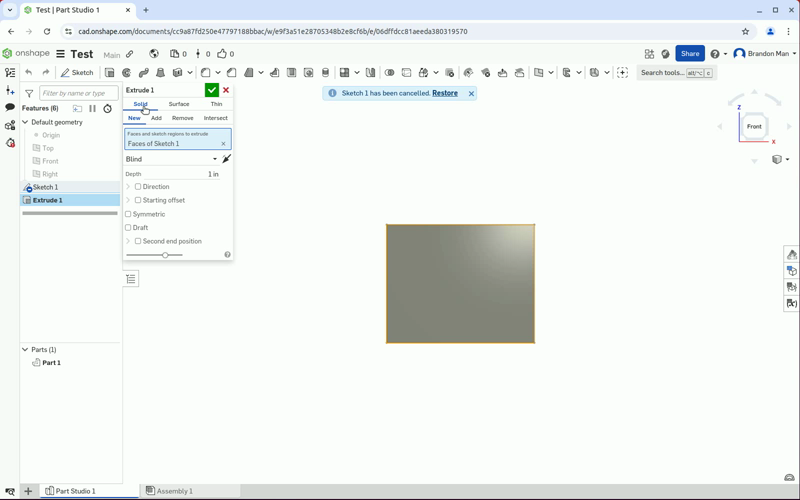
click(143, 106)
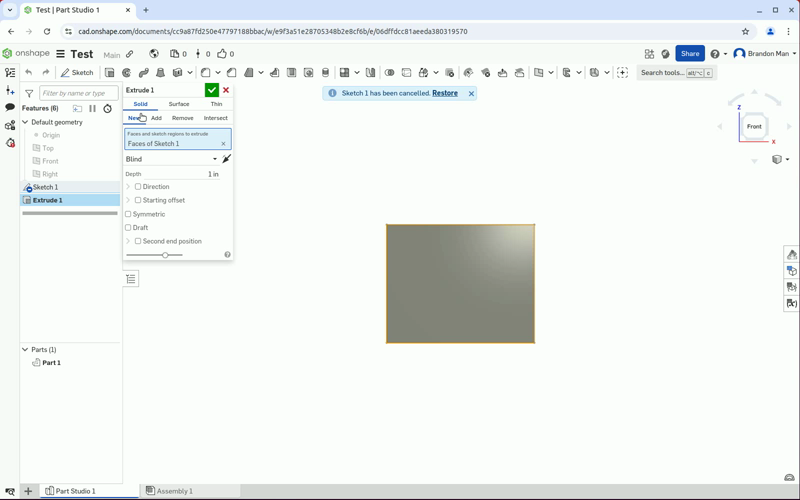
mouse_move(137, 120)
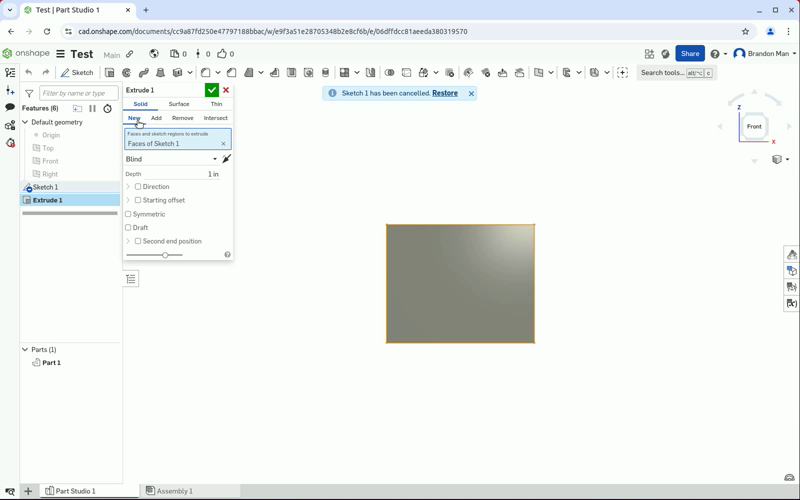
click(137, 120)
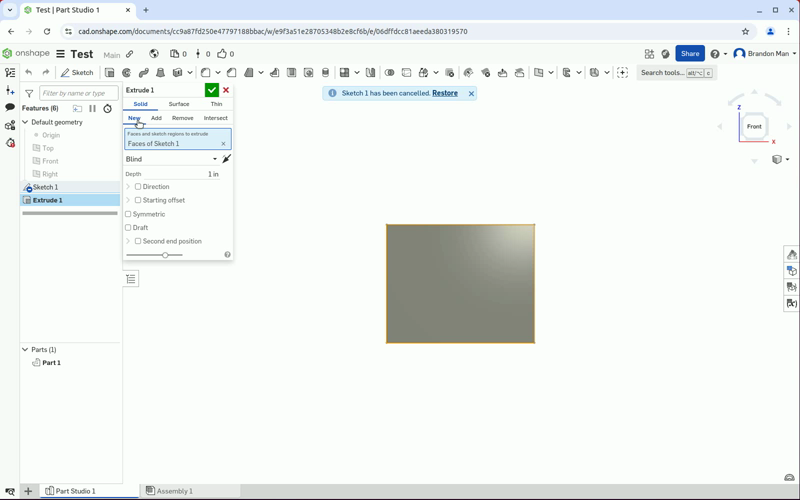
key(tab, 4)
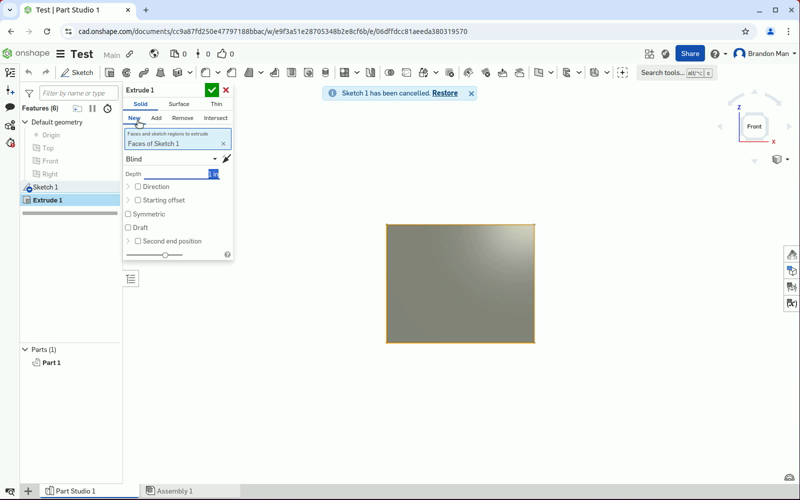
text(-23.108)
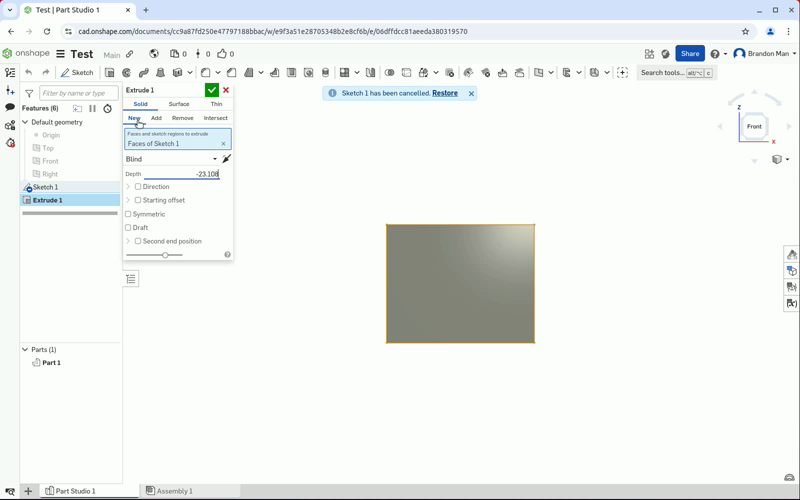
key(enter)
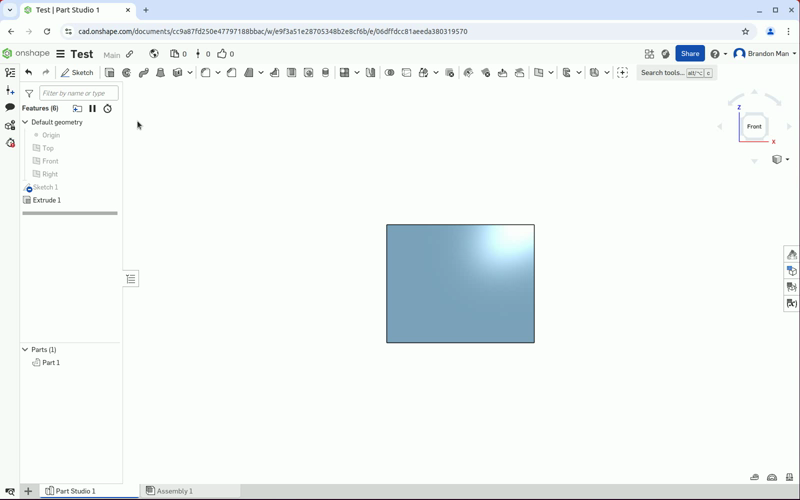
key(shift+h)
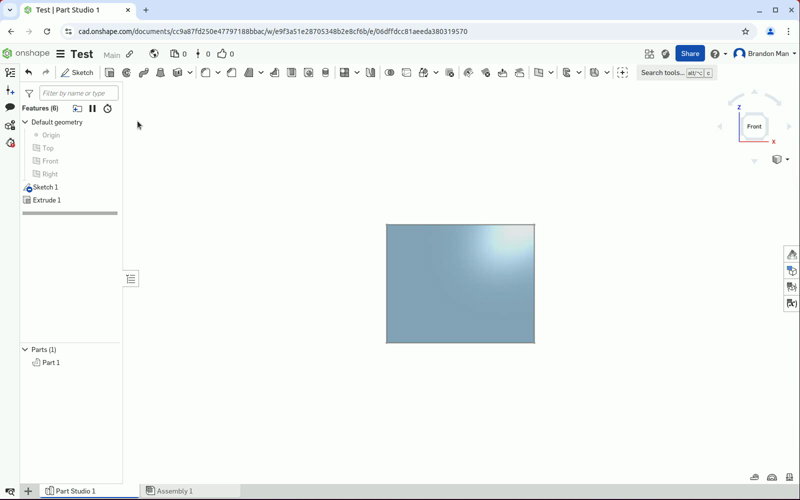
key(shift+h)
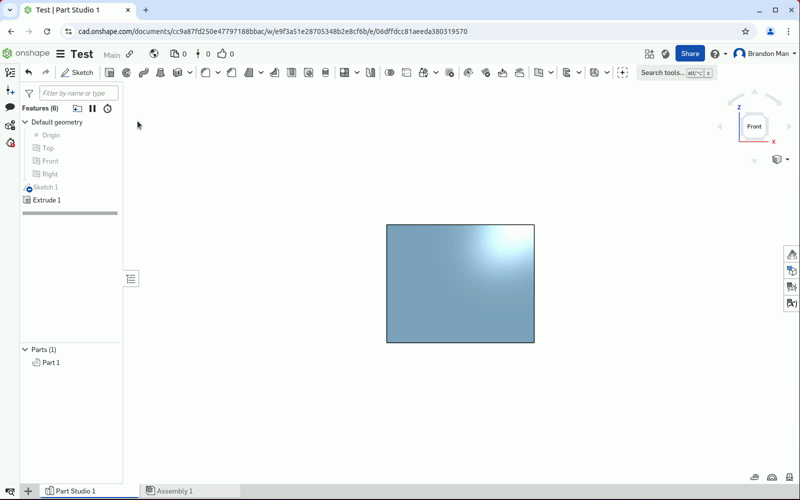
mouse_move(73, 189)
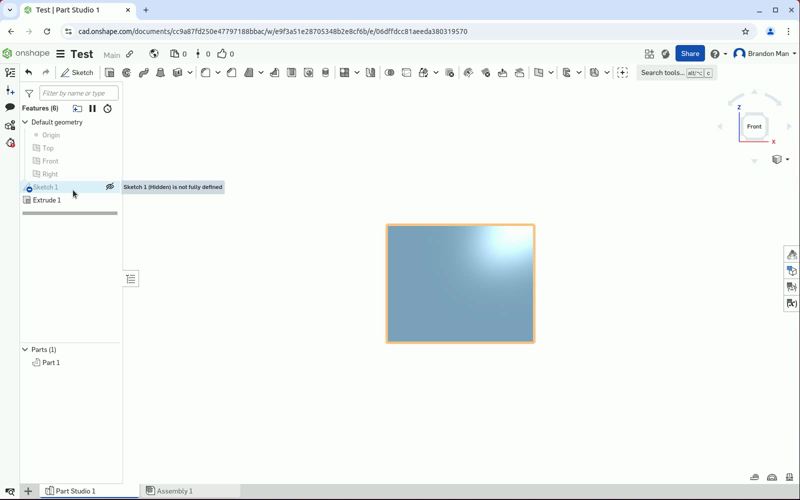
click(73, 189)
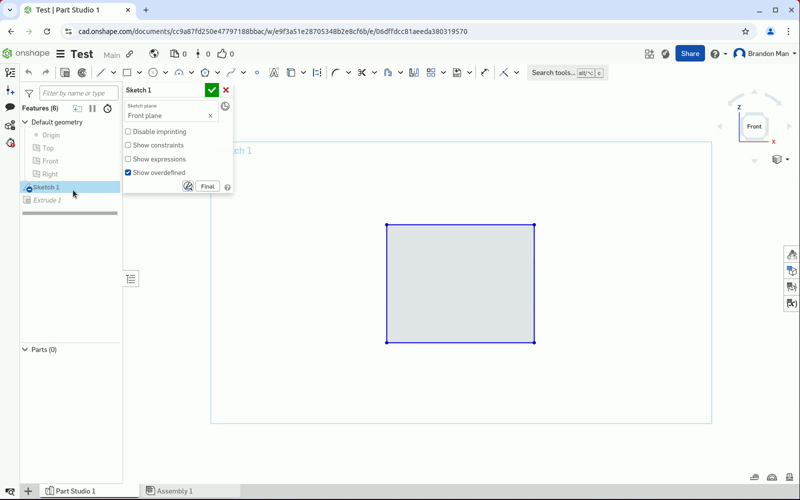
mouse_move(229, 92)
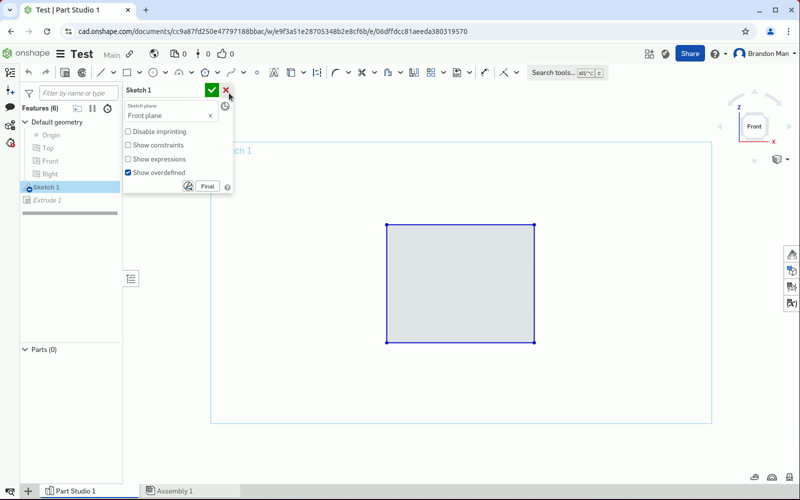
click(229, 92)
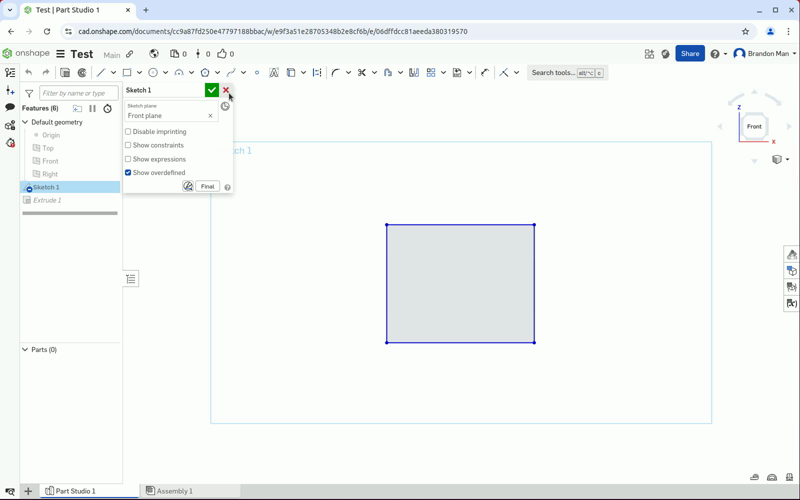
key(shift+s)
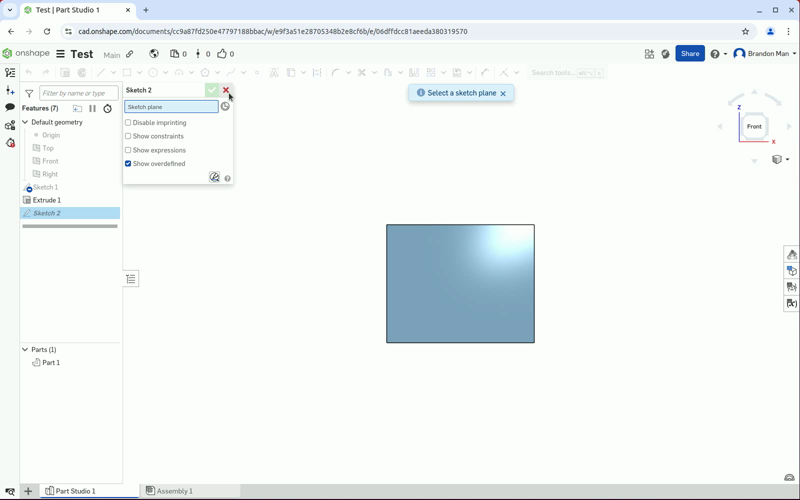
mouse_move(73, 163)
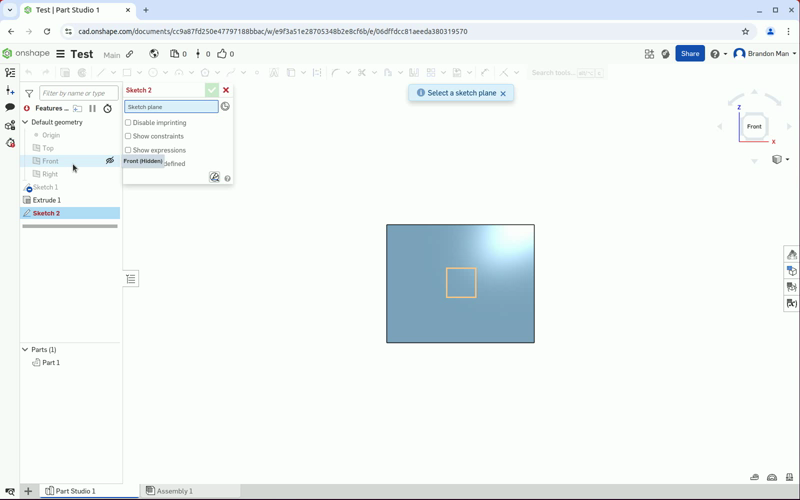
click(73, 163)
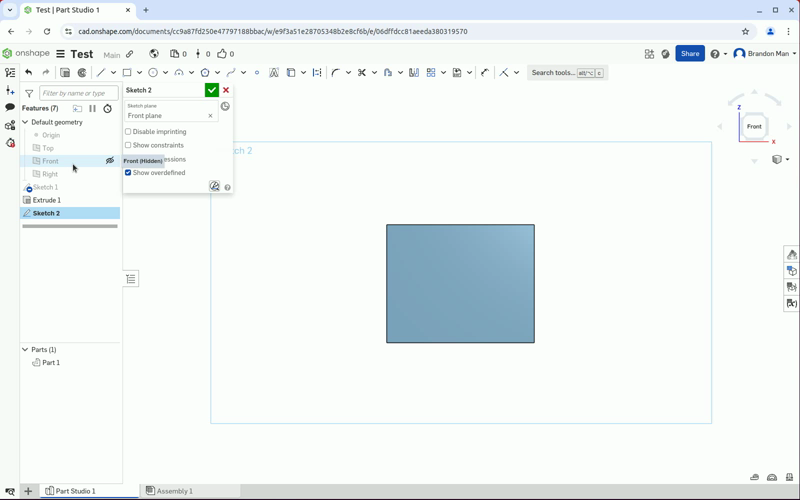
mouse_move(73, 352)
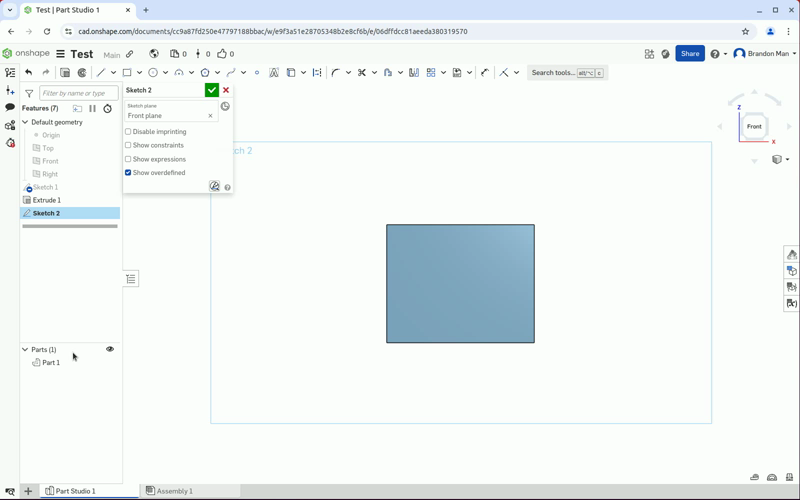
key(y)
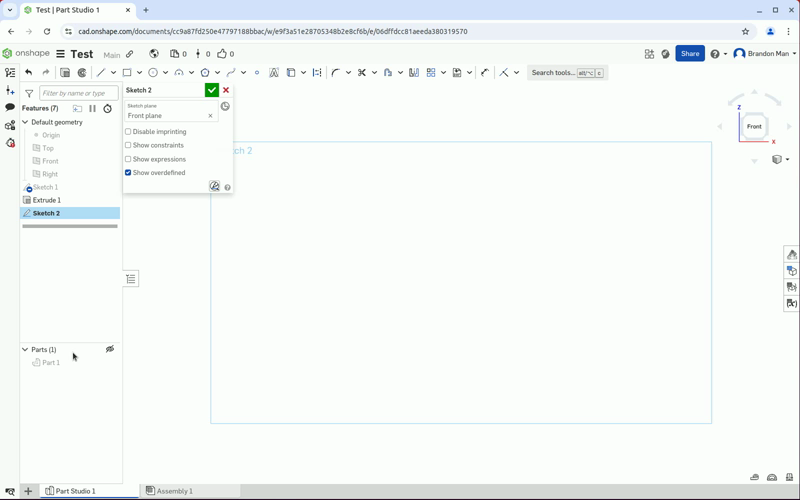
key(l)
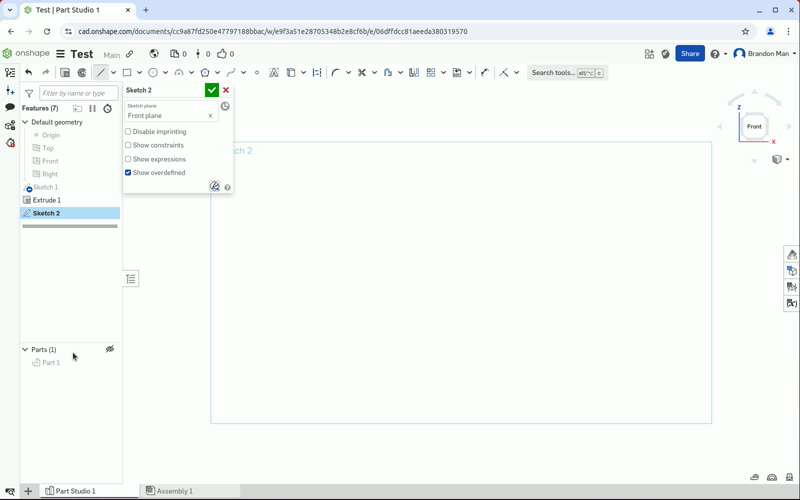
key_down(shift)
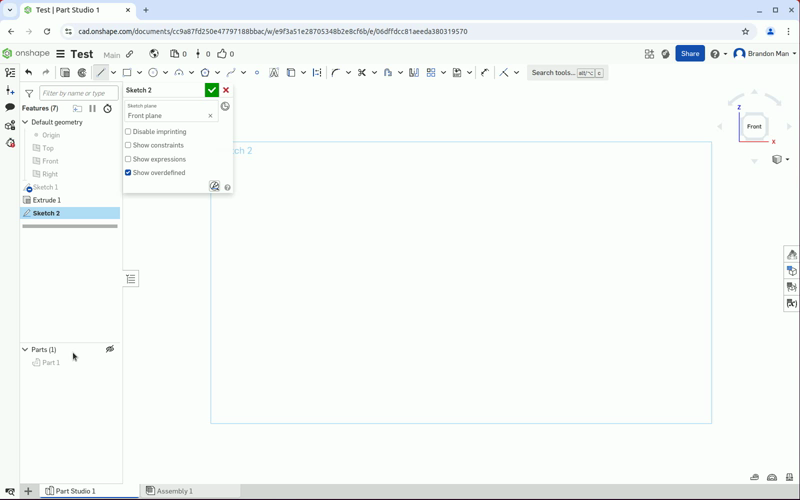
mouse_move(386, 300)
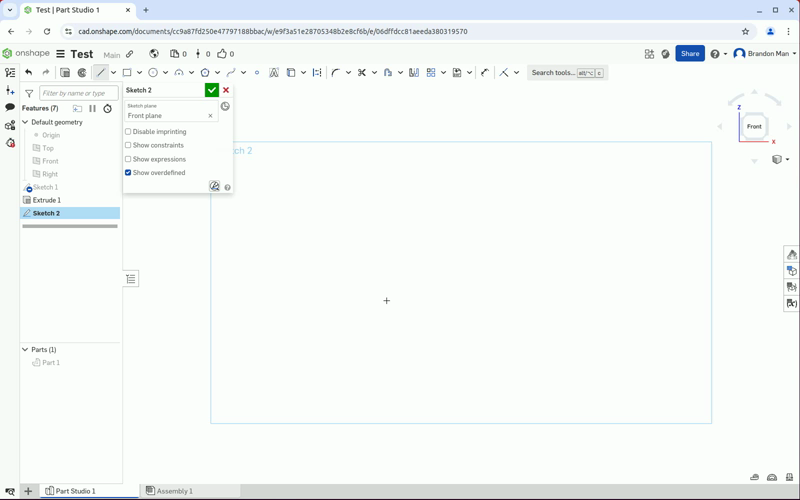
click(386, 300)
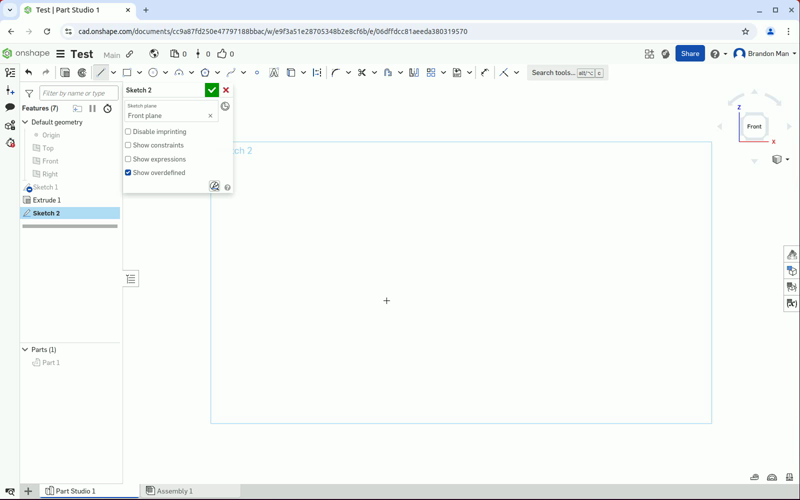
key_up(shift)
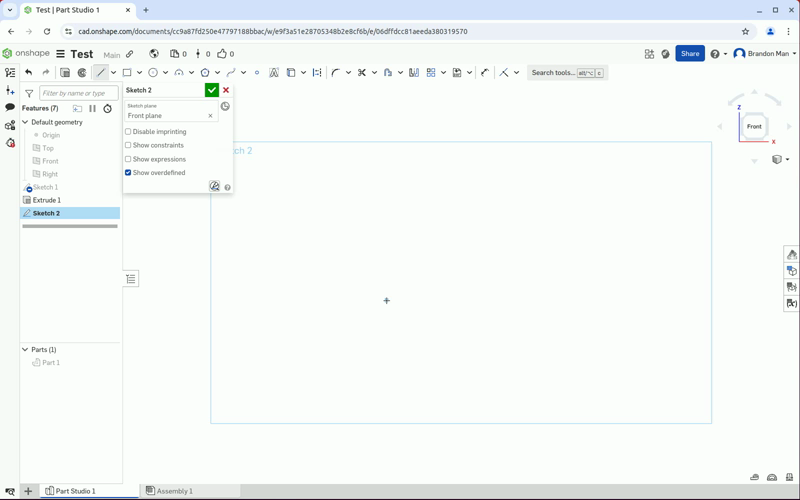
key_down(shift)
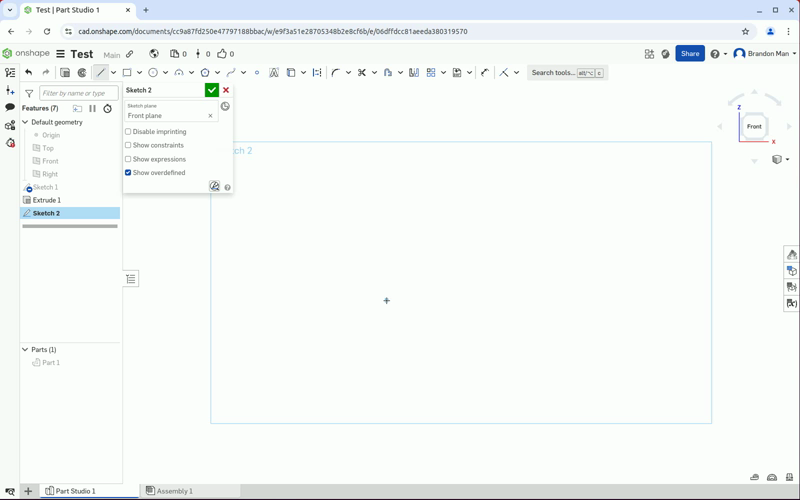
mouse_move(534, 300)
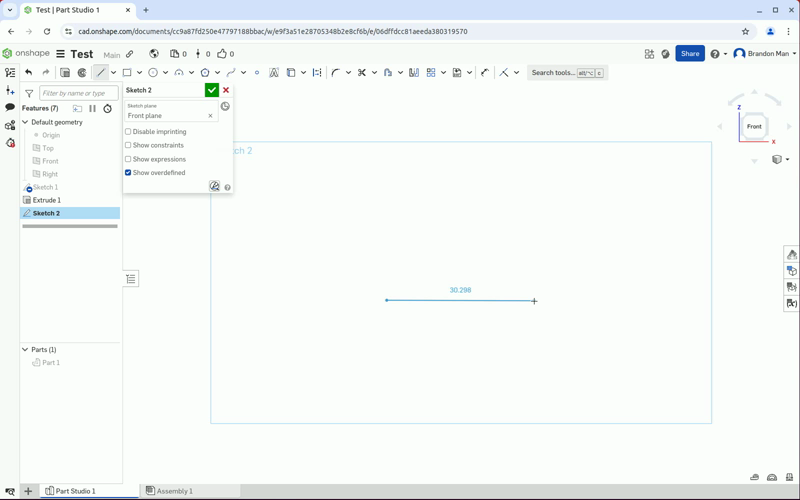
click(534, 300)
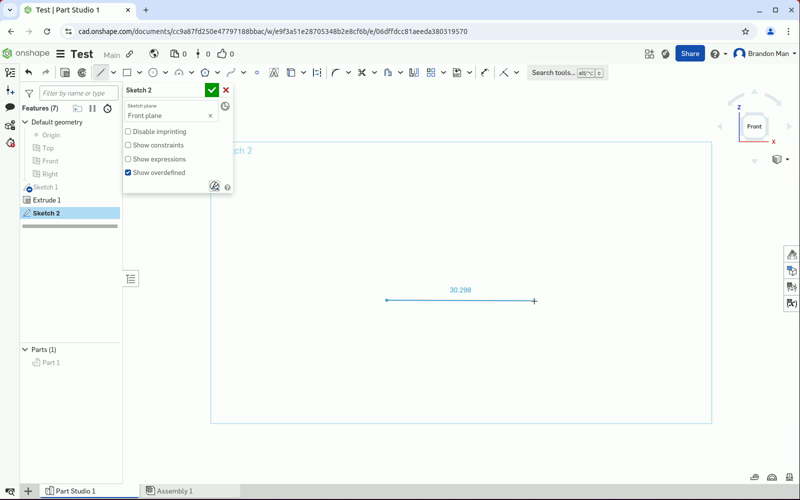
key_up(shift)
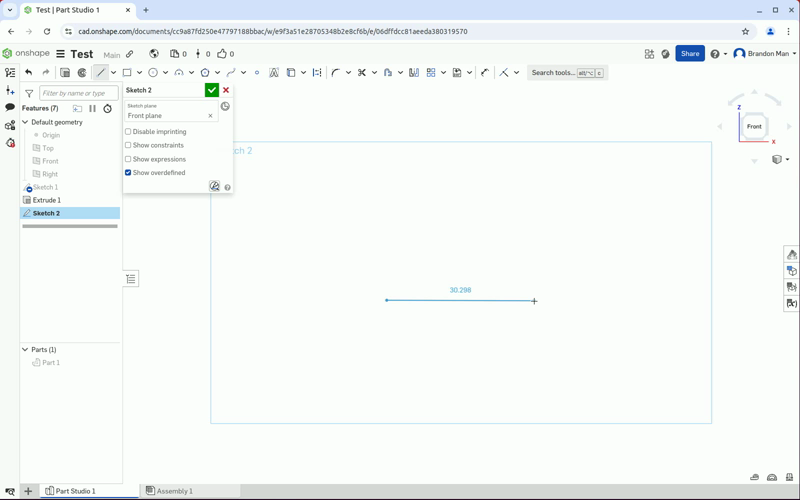
key_down(shift)
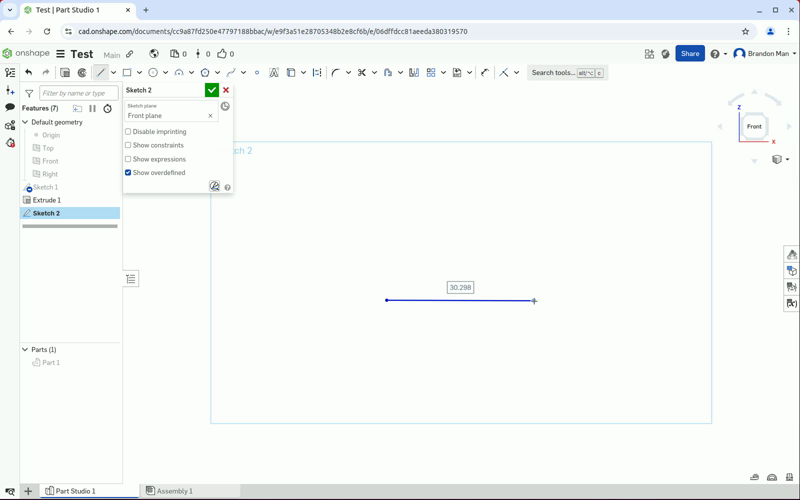
mouse_move(564, 300)
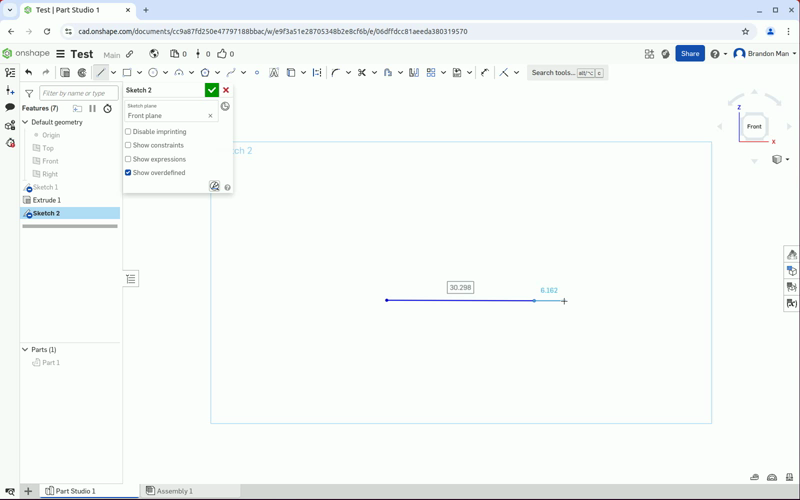
mouse_move(534, 264)
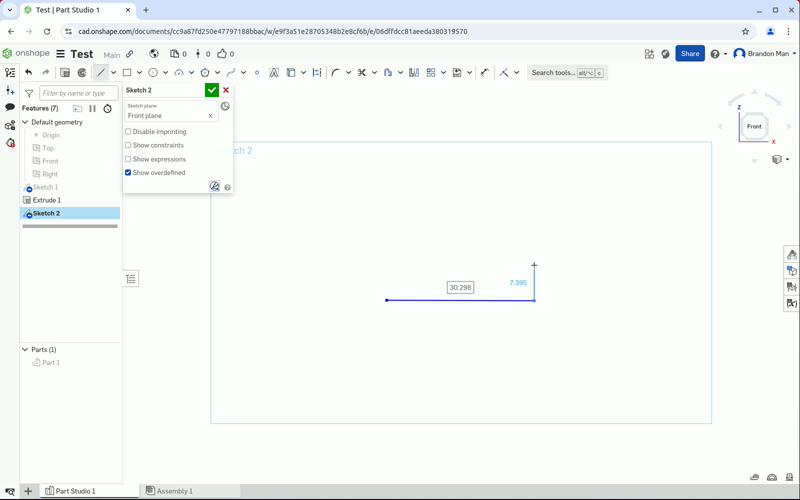
click(534, 264)
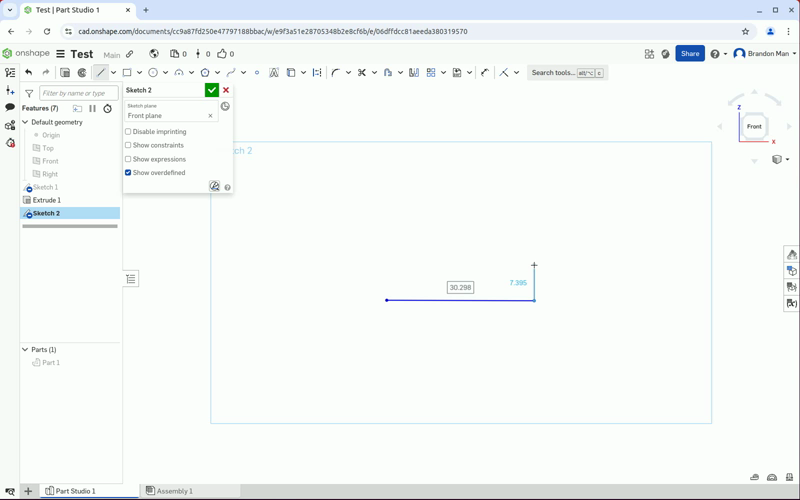
key_up(shift)
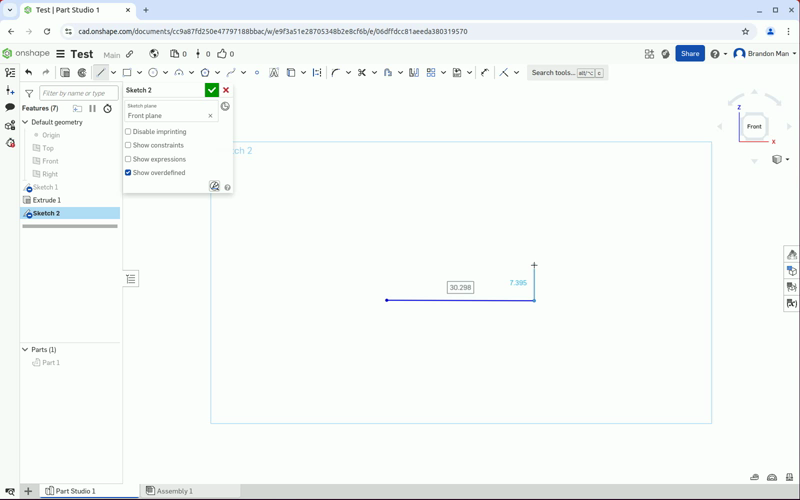
key_down(shift)
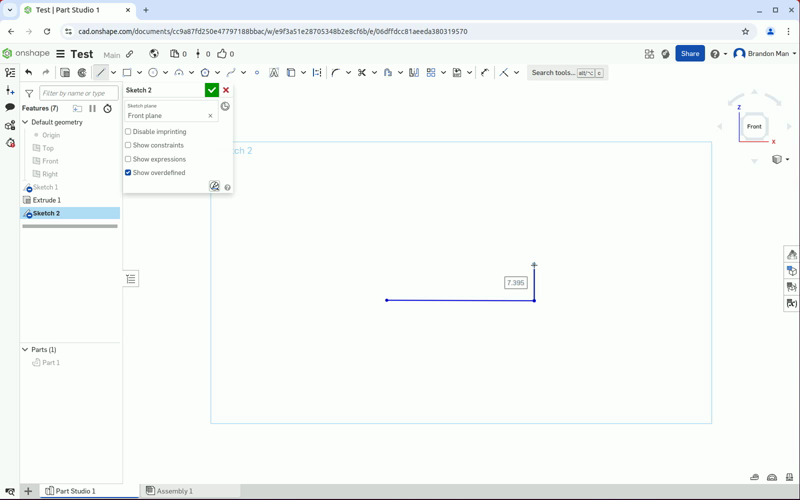
mouse_move(386, 264)
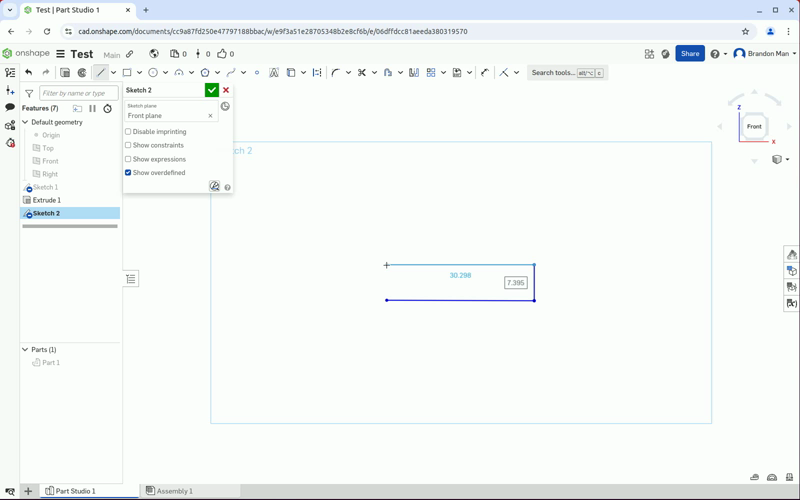
click(386, 264)
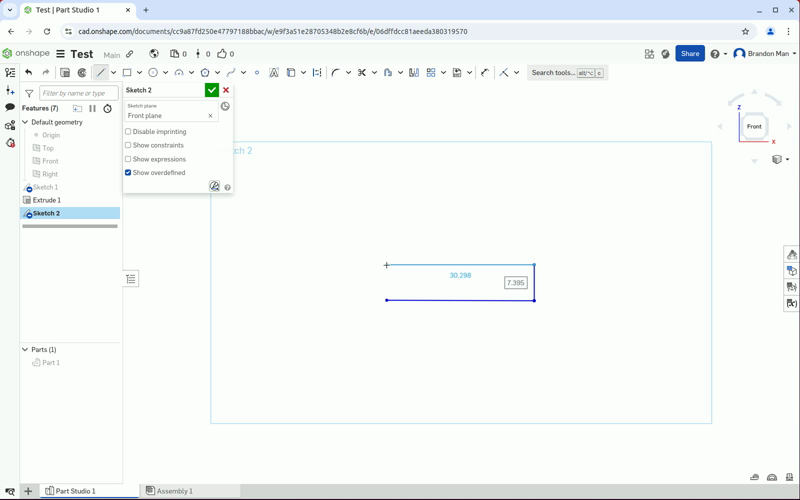
key_up(shift)
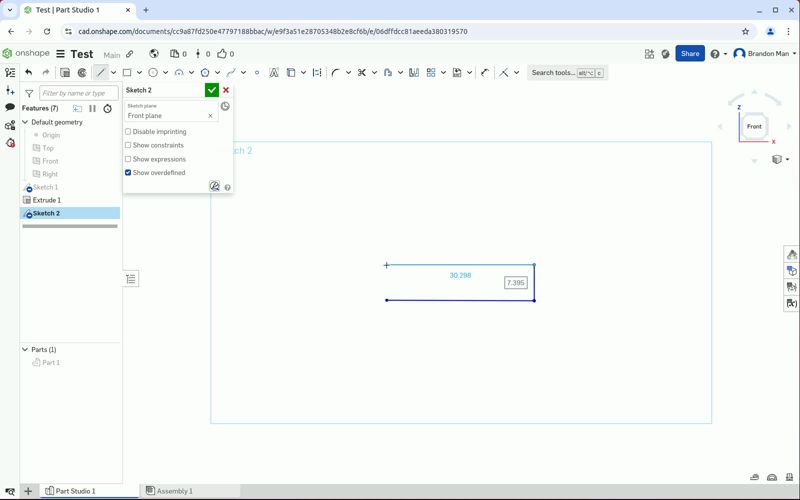
mouse_move(417, 264)
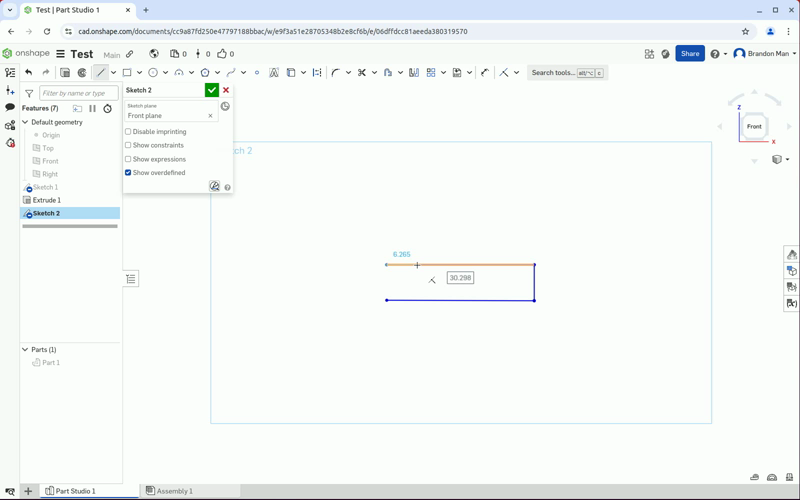
key_down(shift)
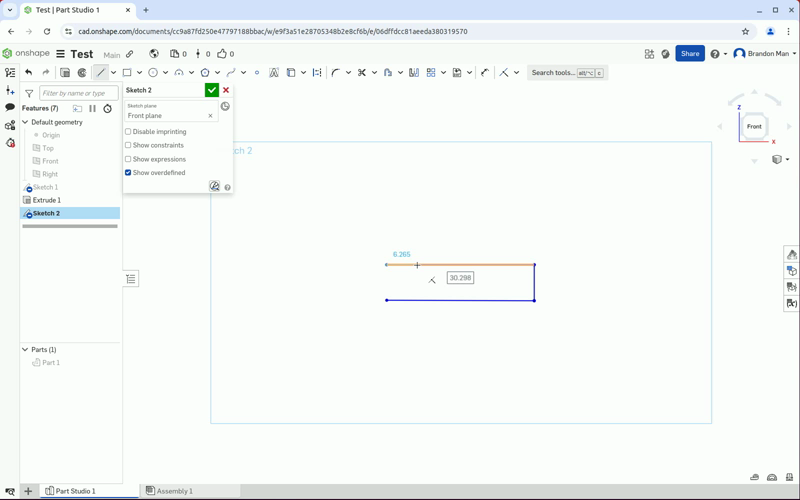
mouse_move(386, 300)
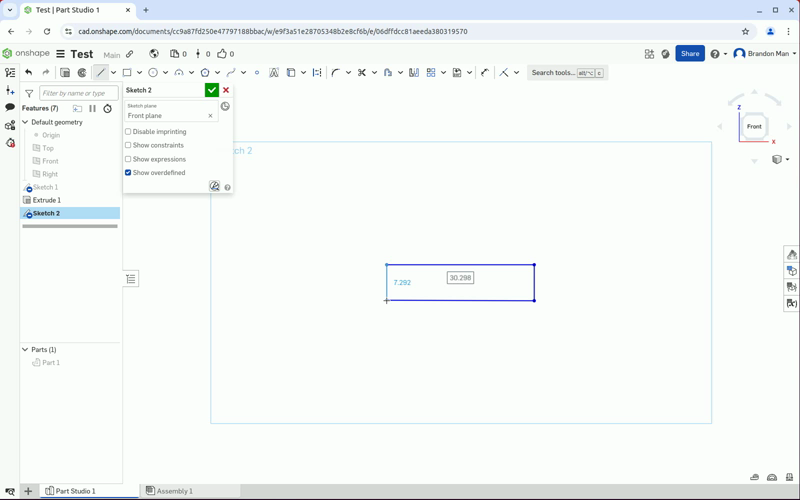
key_up(shift)
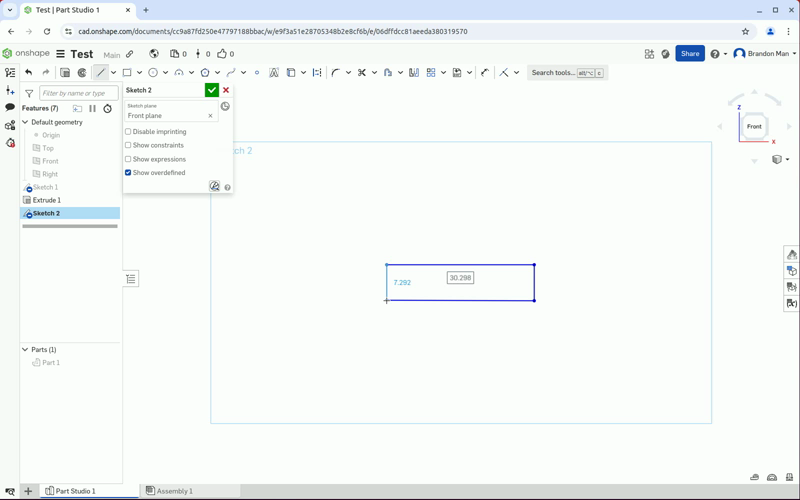
click(386, 300)
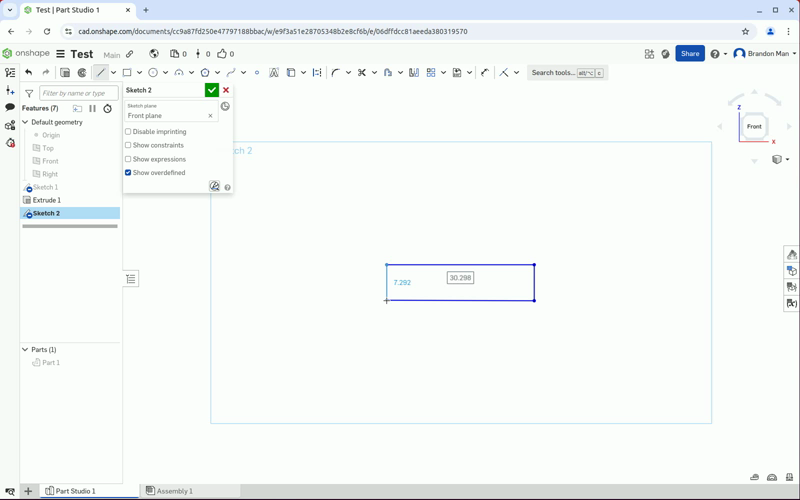
key(esc)
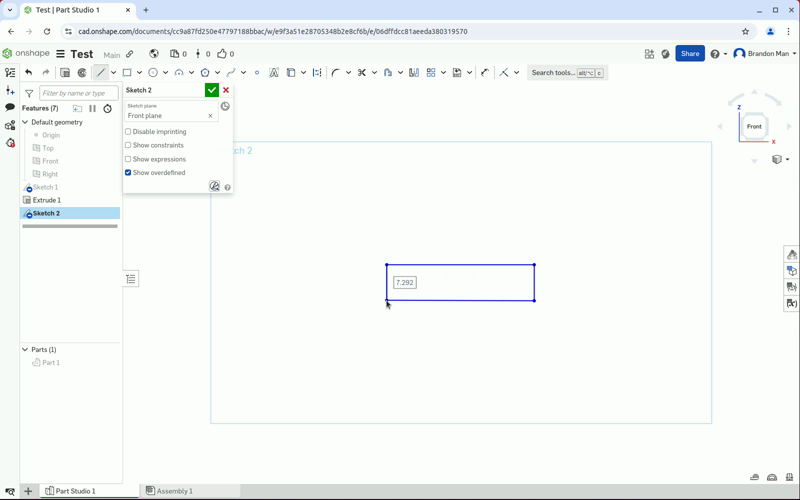
mouse_move(441, 280)
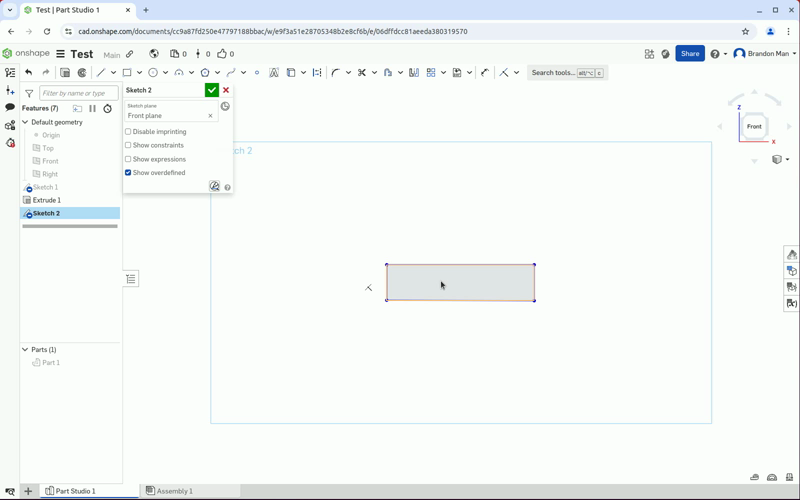
click(441, 280)
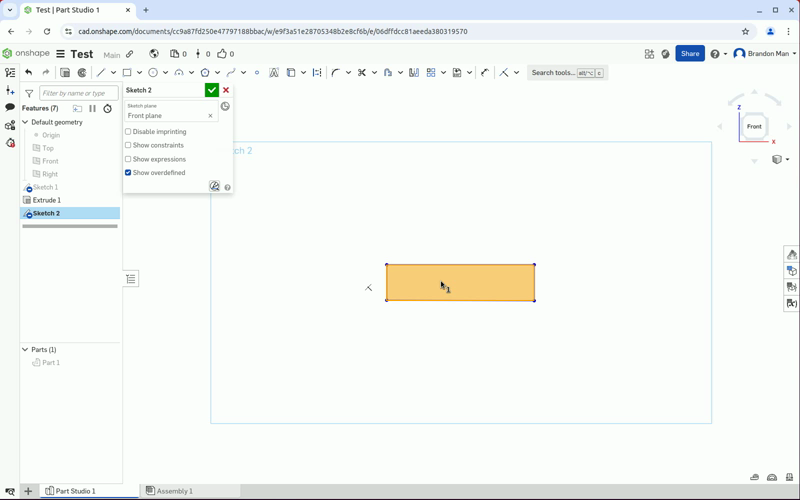
mouse_move(73, 352)
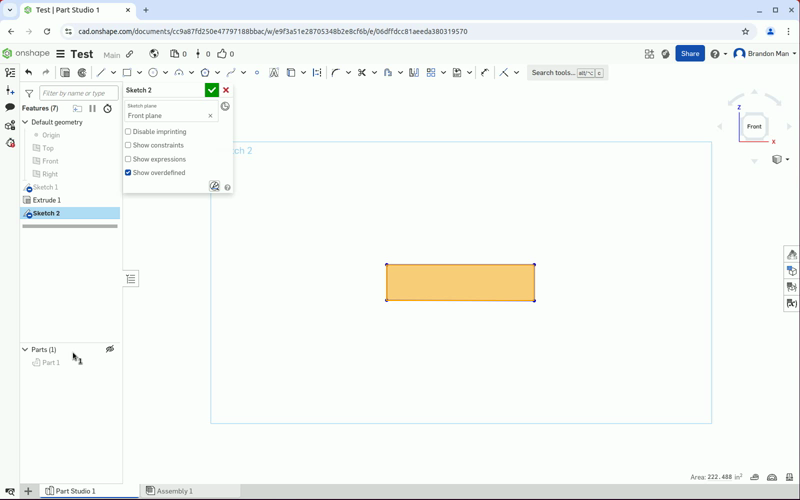
key(shift+y)
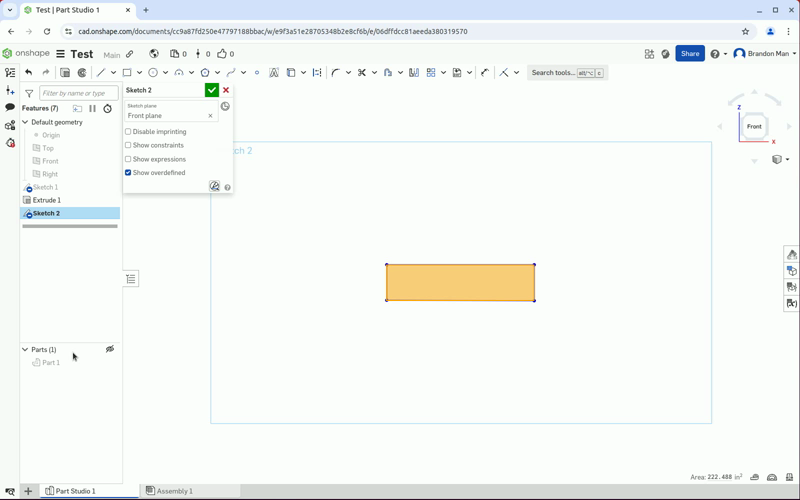
key(shift+e)
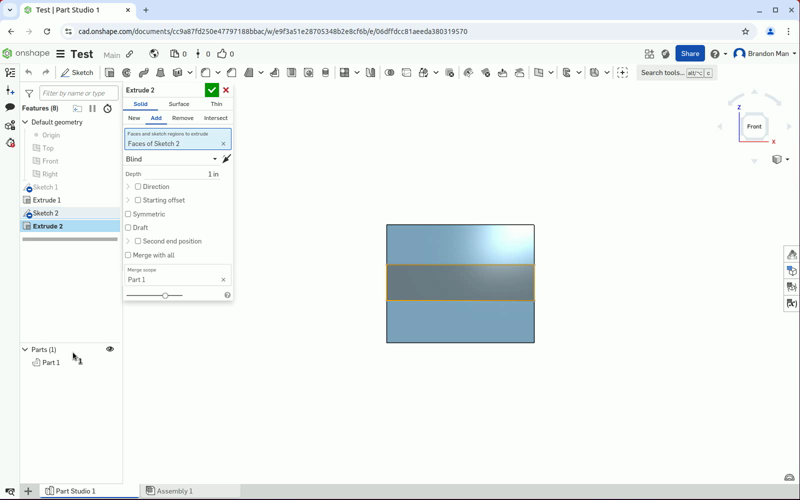
mouse_move(143, 106)
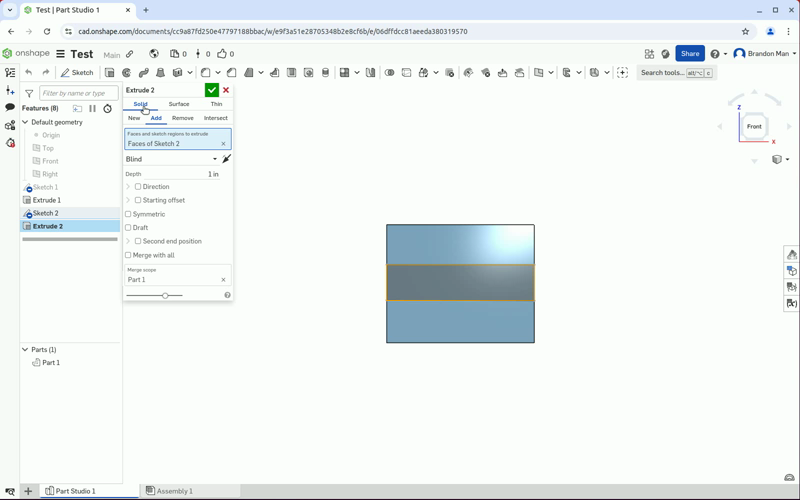
click(143, 106)
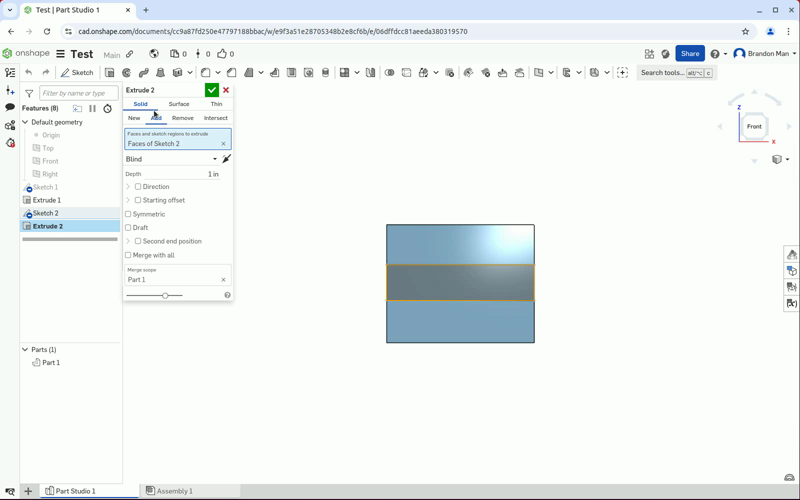
mouse_move(186, 120)
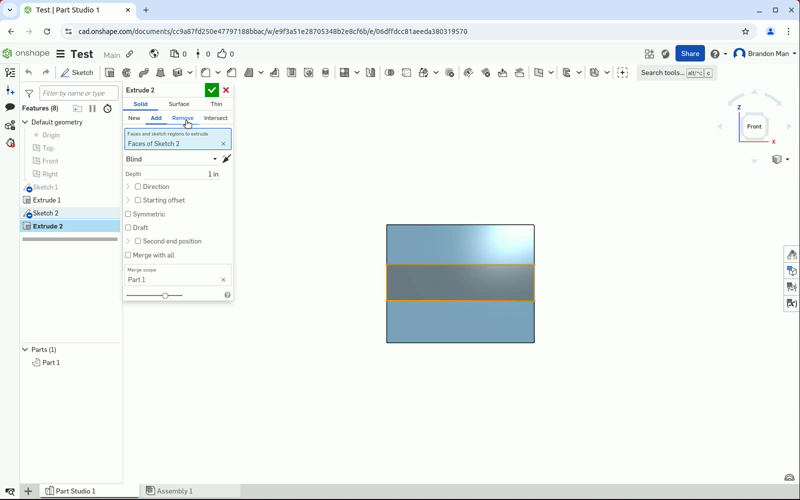
click(186, 120)
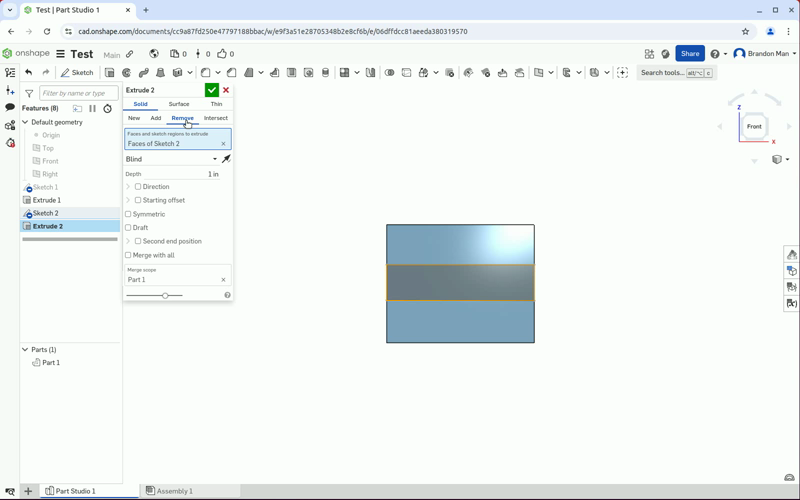
key(tab, 4)
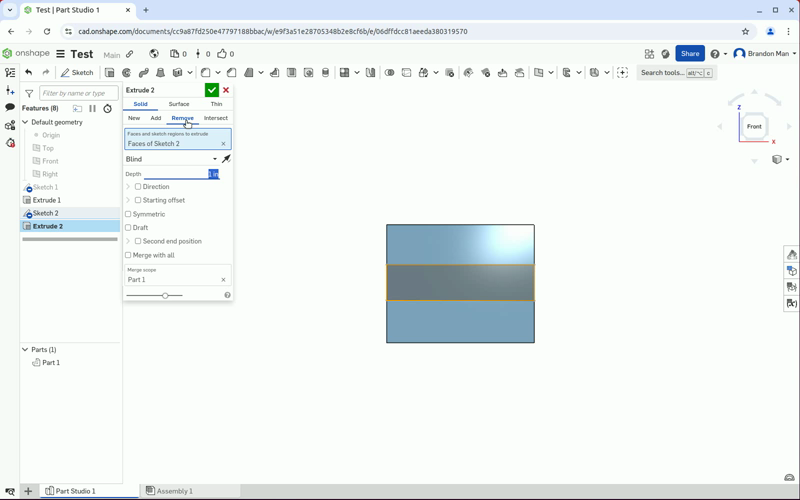
text(2.407)
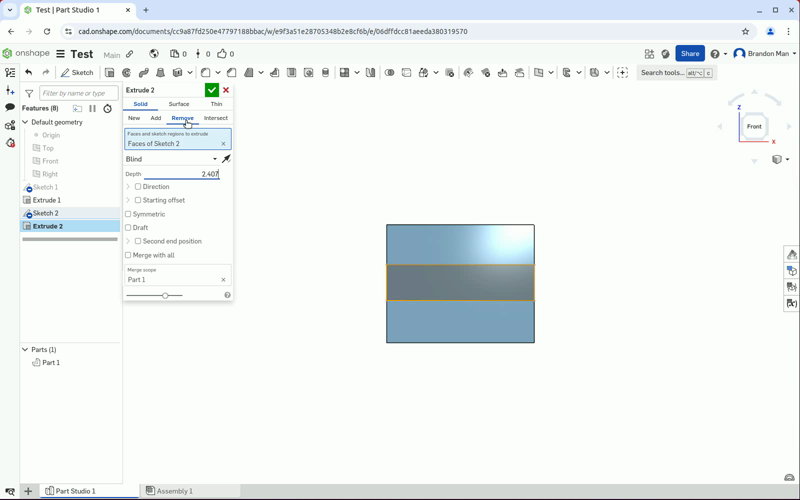
key(tab, 6)
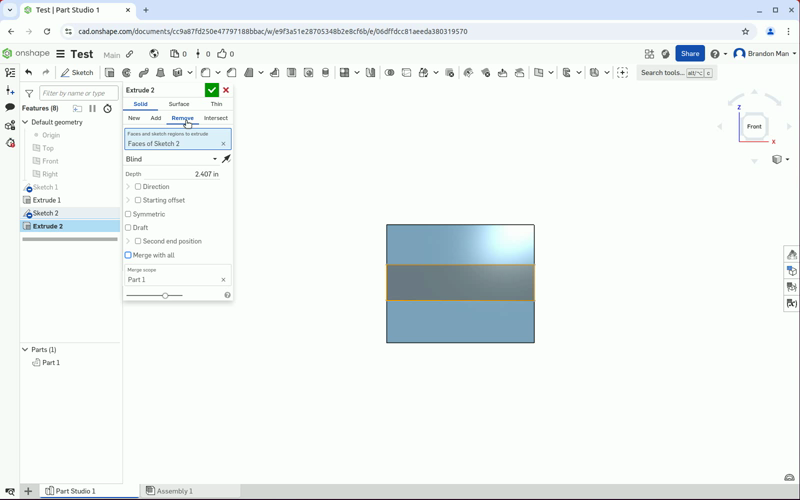
key(space)
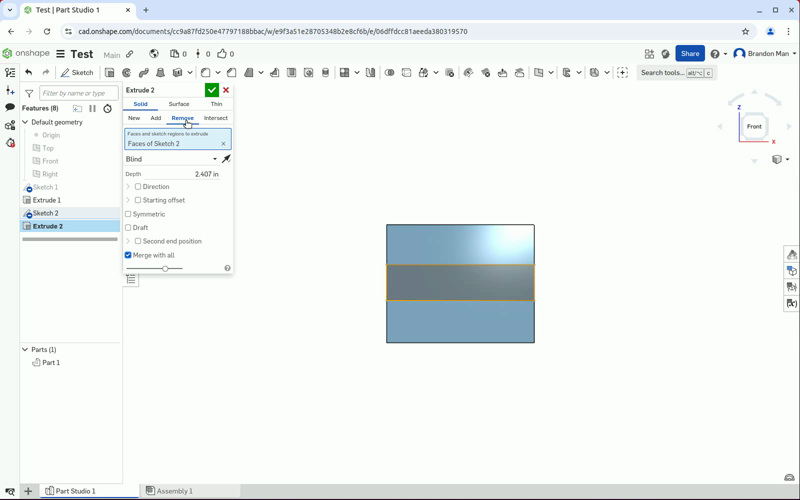
key(enter)
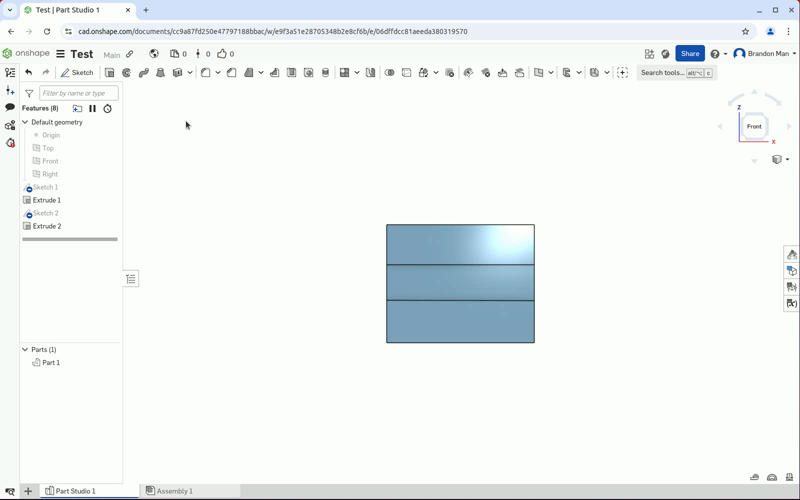
key(shift+h)
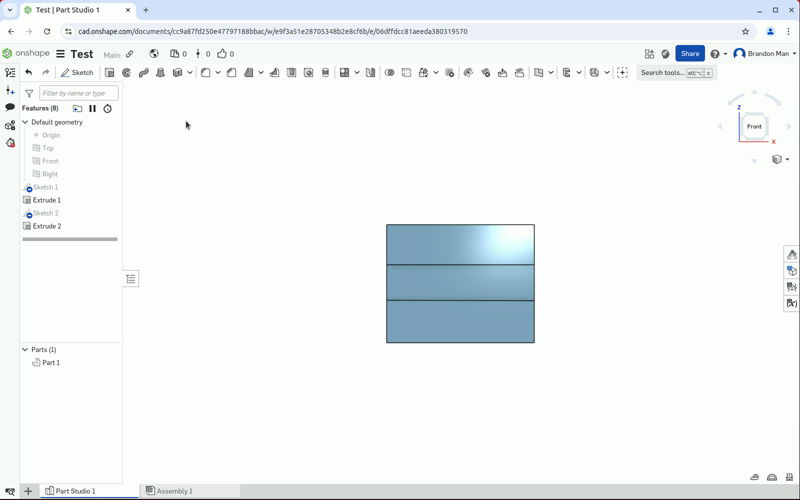
key(shift+h)
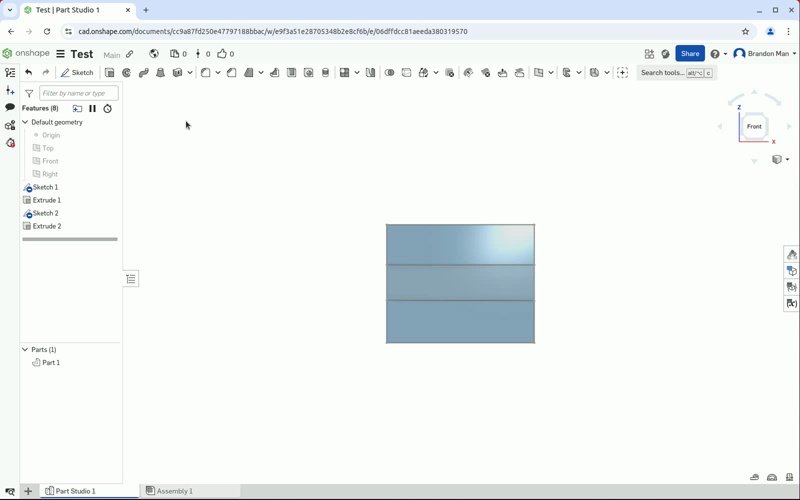
key(shift+7)
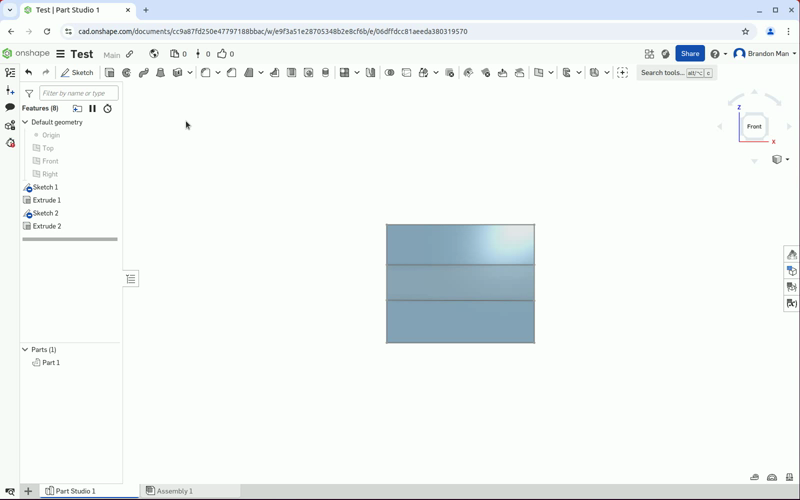
key(left, 2)
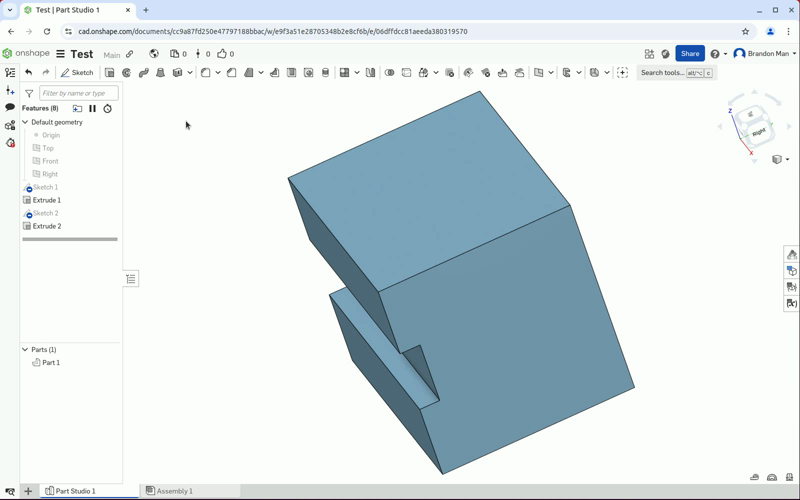
key(down, 2)
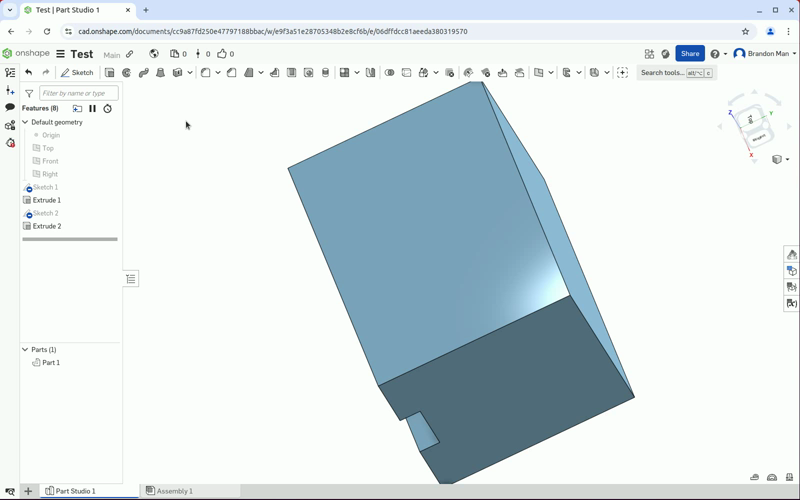
key(up, 2)
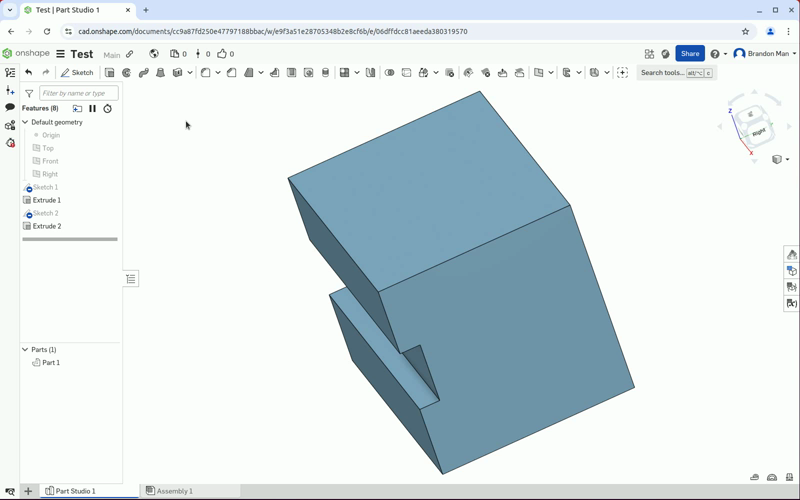
key(right, 2)
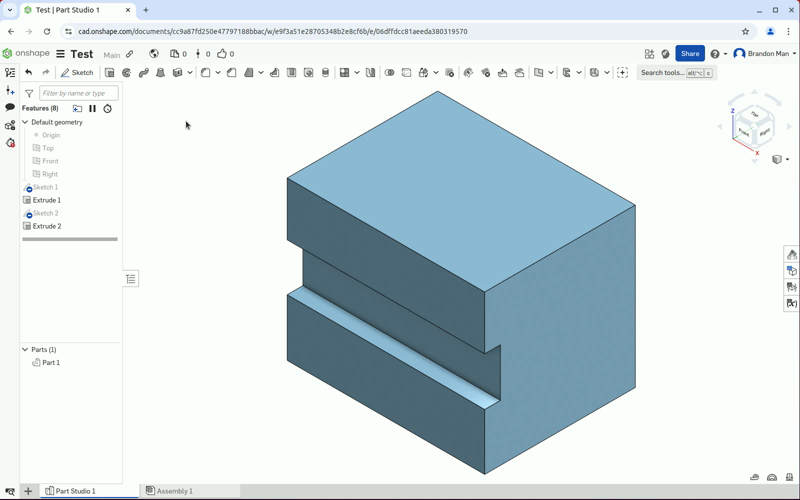
mouse_move(73, 189)
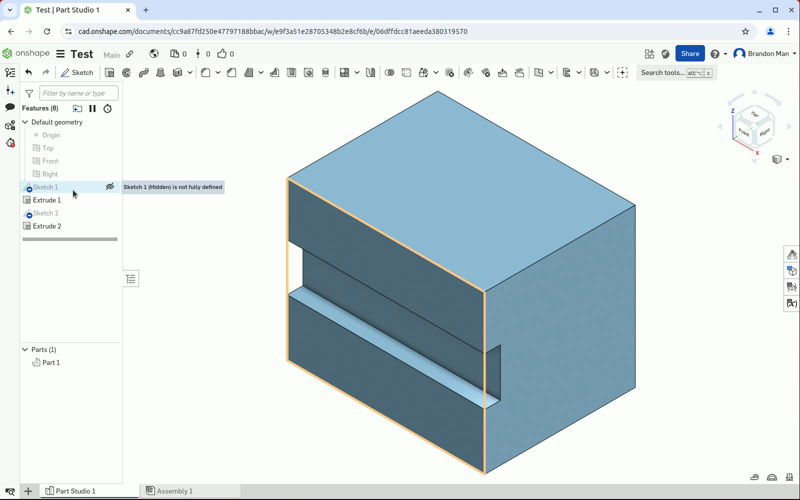
click(73, 189)